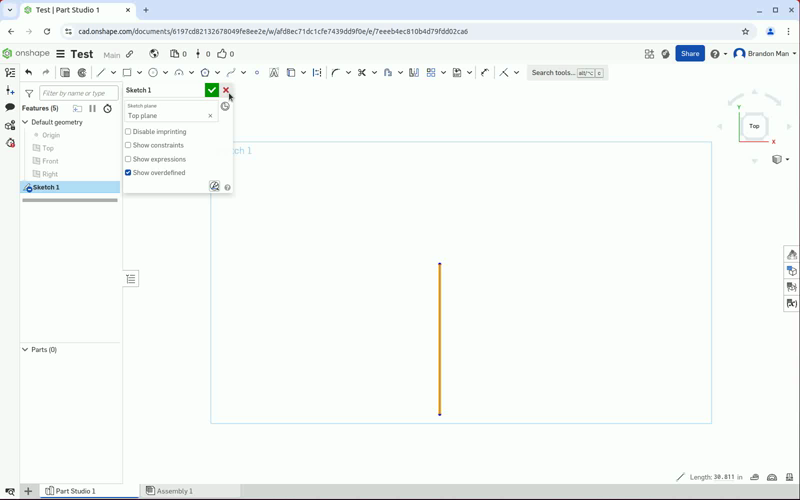
key(shift+h)
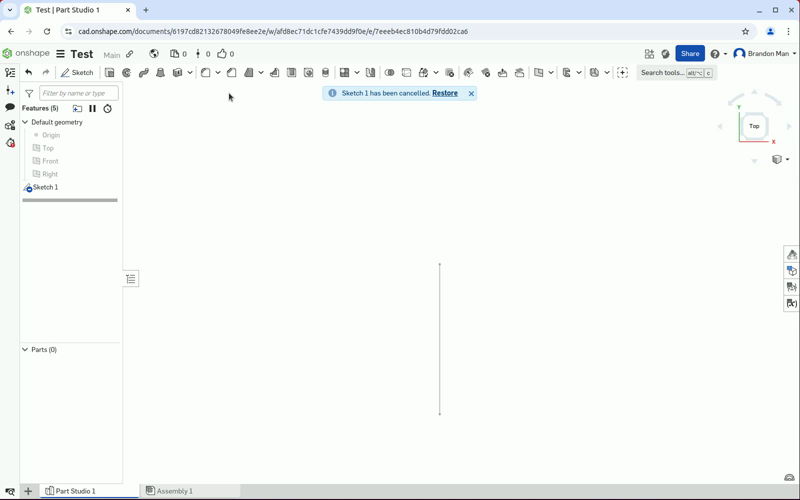
mouse_move(73, 352)
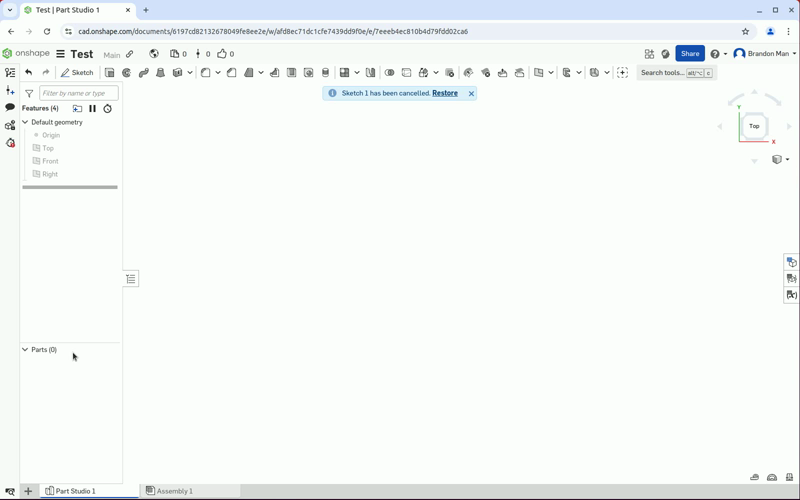
key(y)
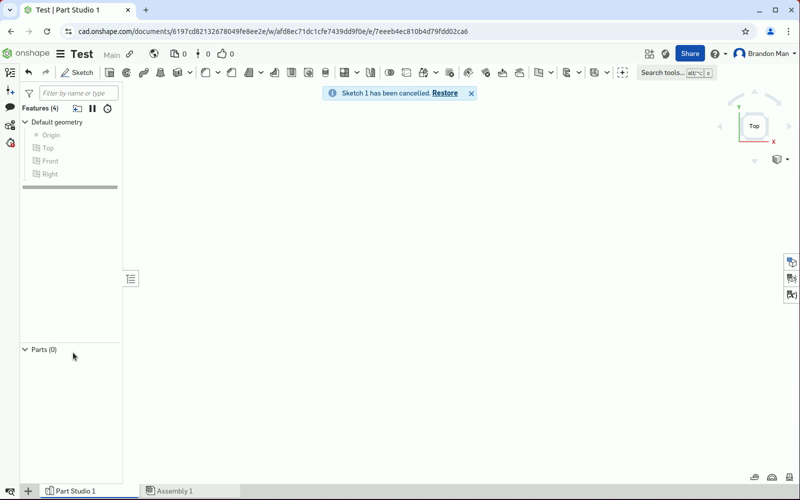
key(shift+p)
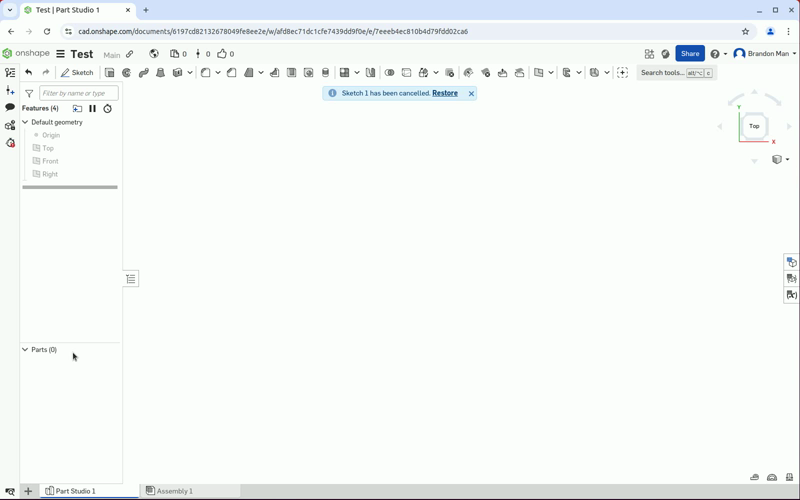
key(space)
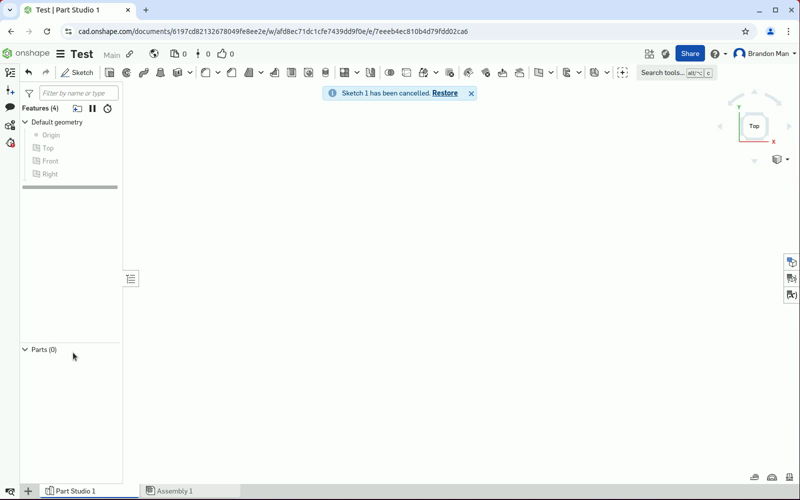
key_down(shift)
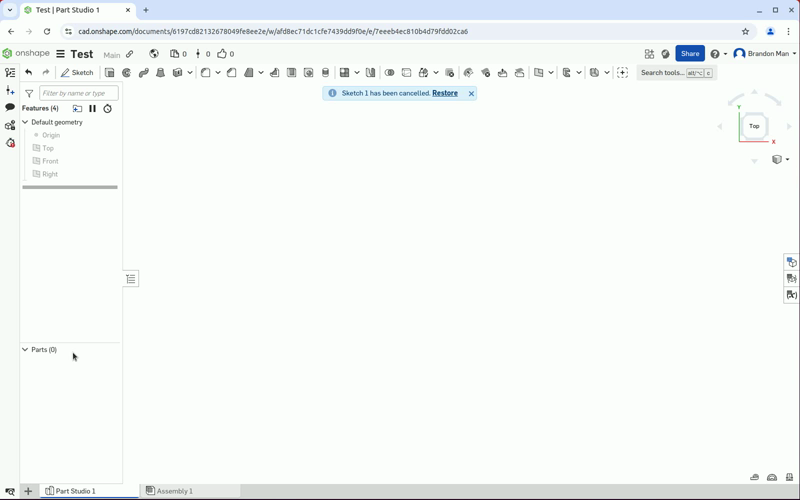
key(up)
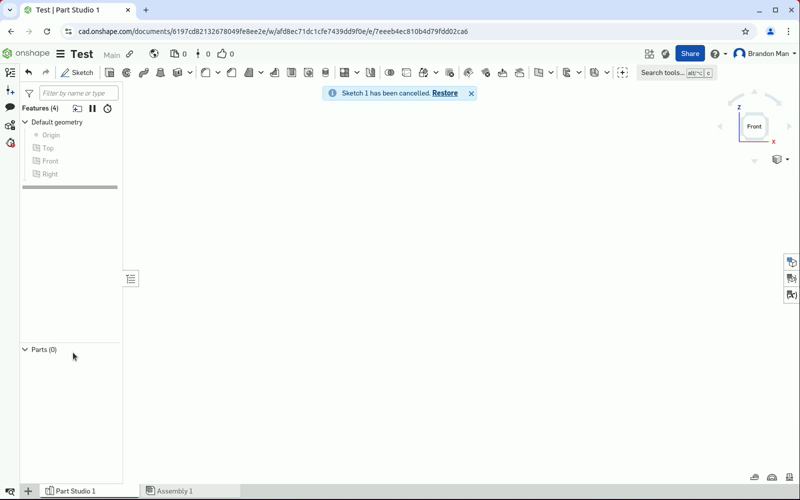
key_up(shift)
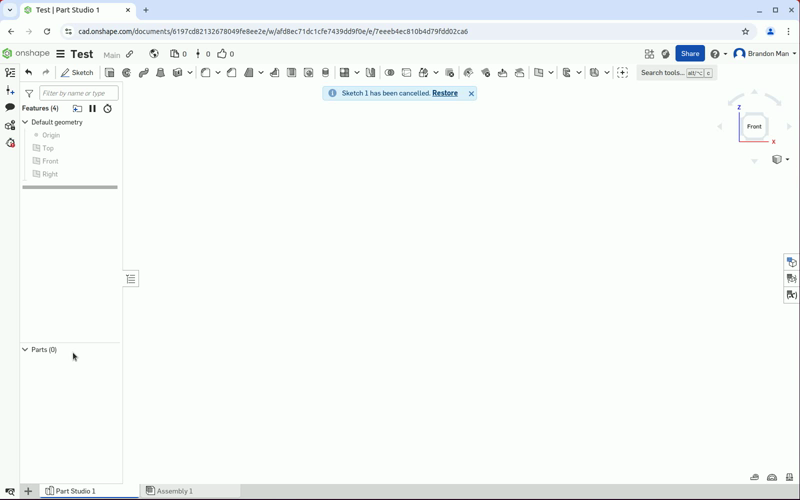
mouse_move(73, 352)
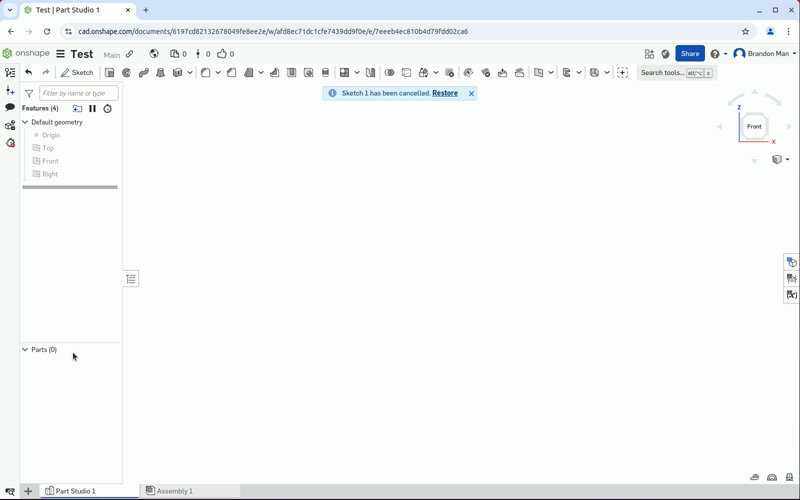
key(shift+y)
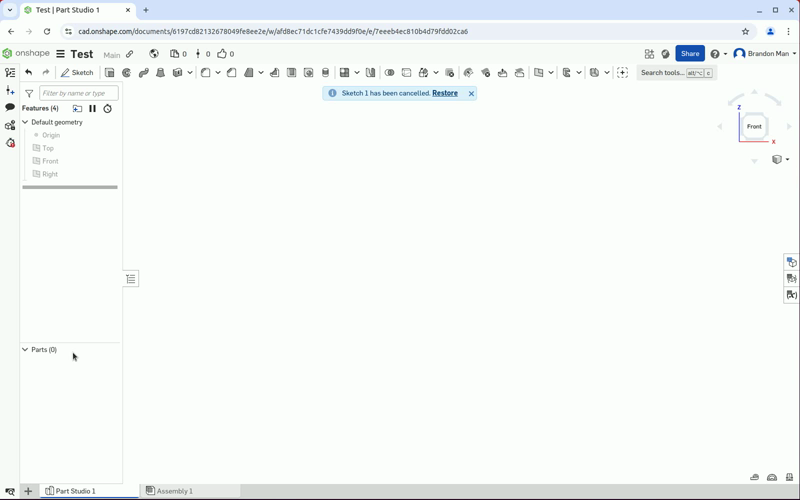
key(shift+s)
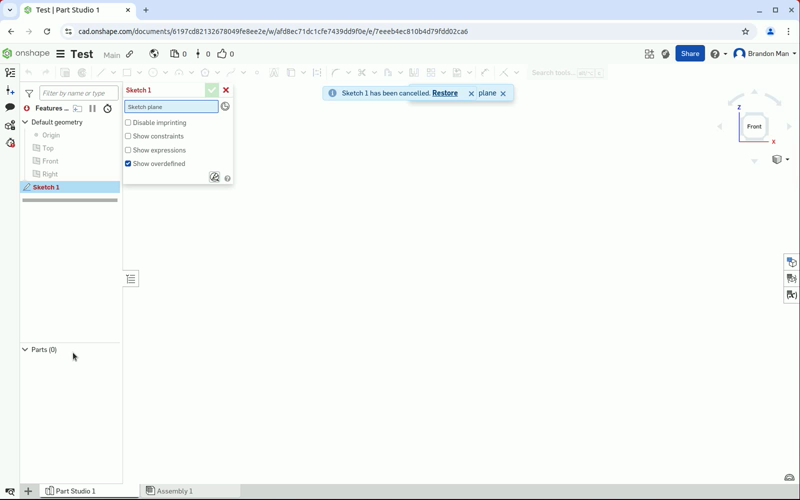
mouse_move(73, 163)
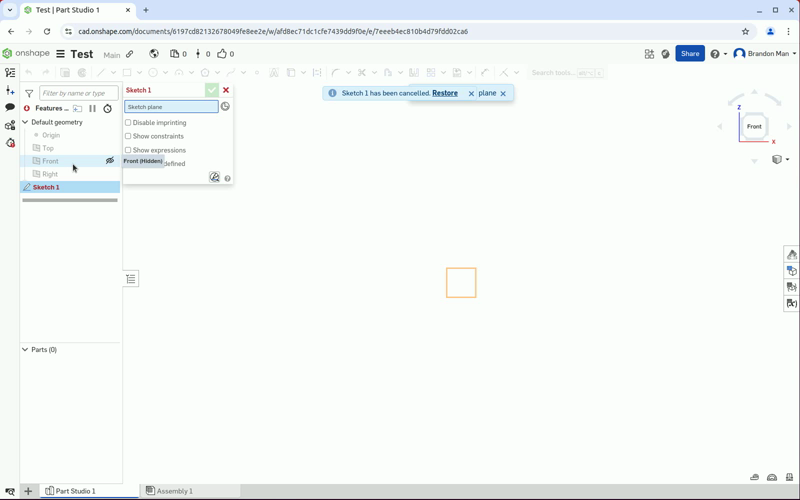
click(73, 163)
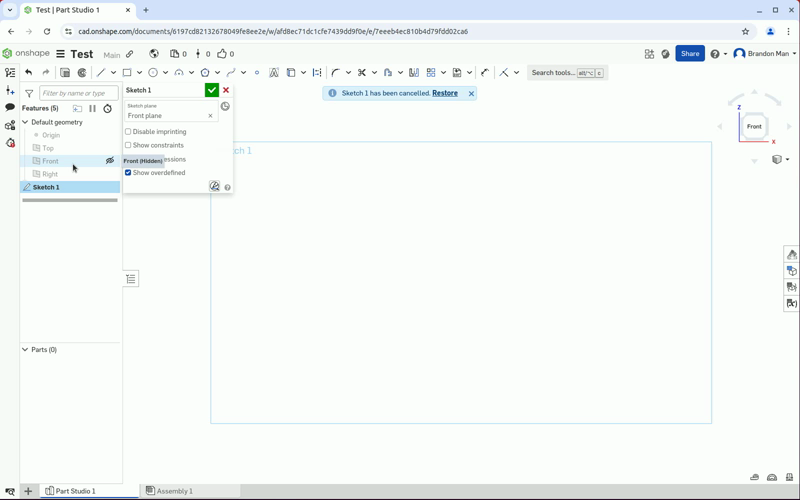
mouse_move(73, 352)
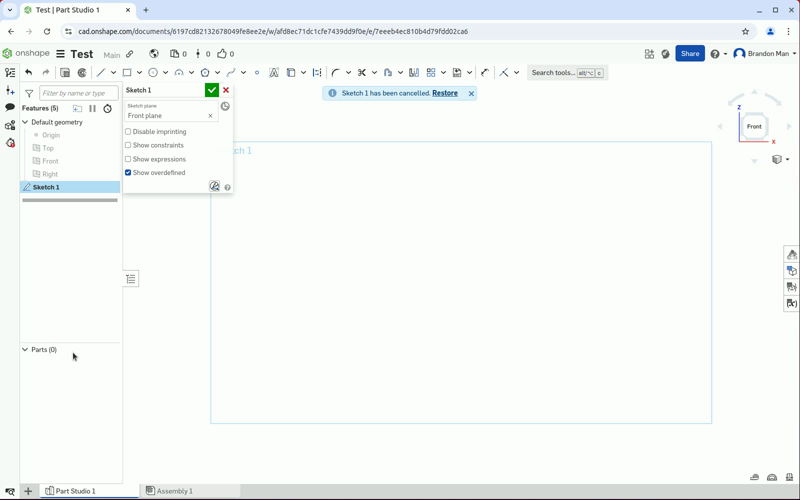
key(y)
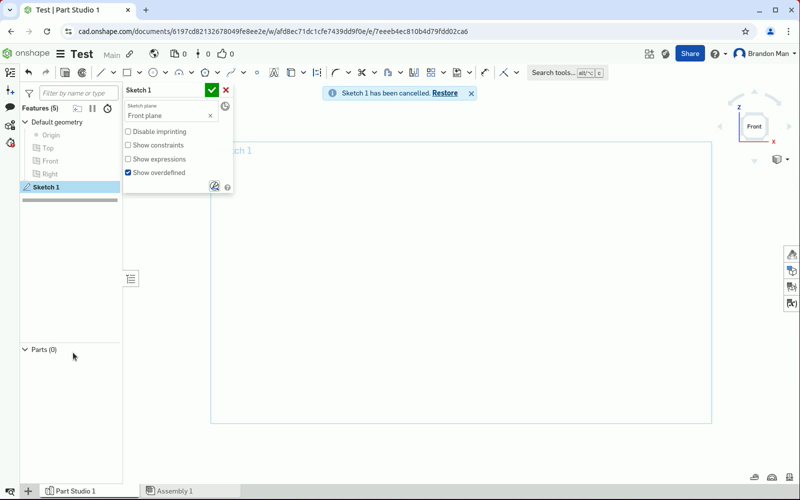
key(l)
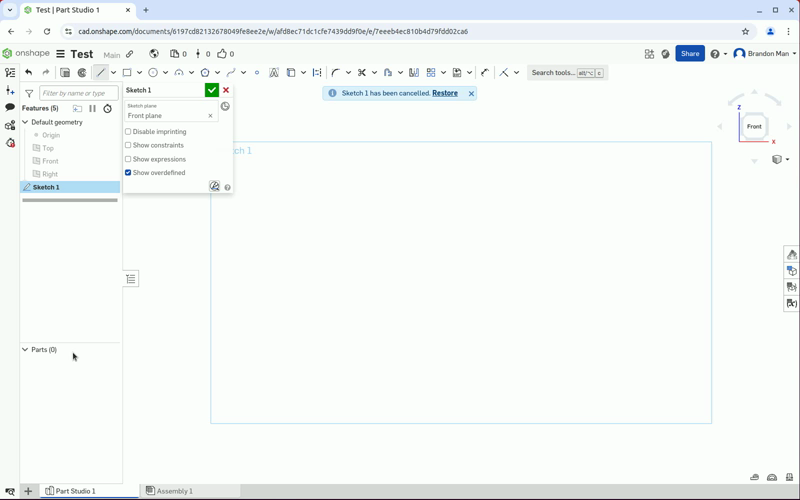
key_down(shift)
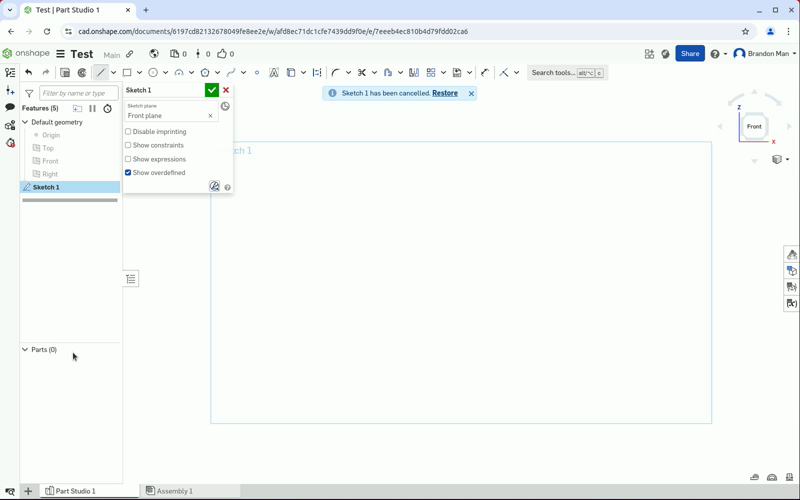
mouse_move(348, 282)
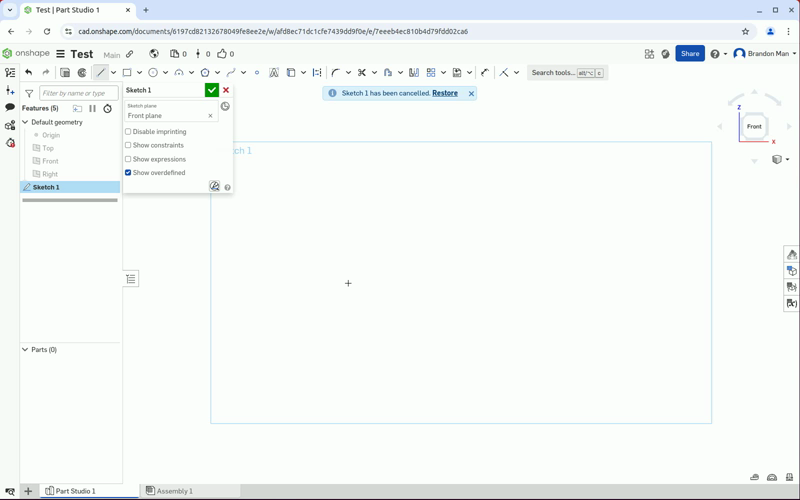
click(348, 282)
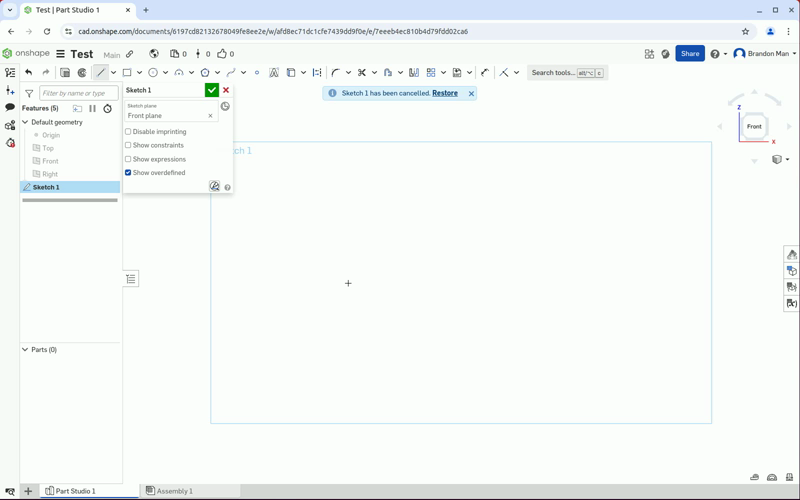
key_up(shift)
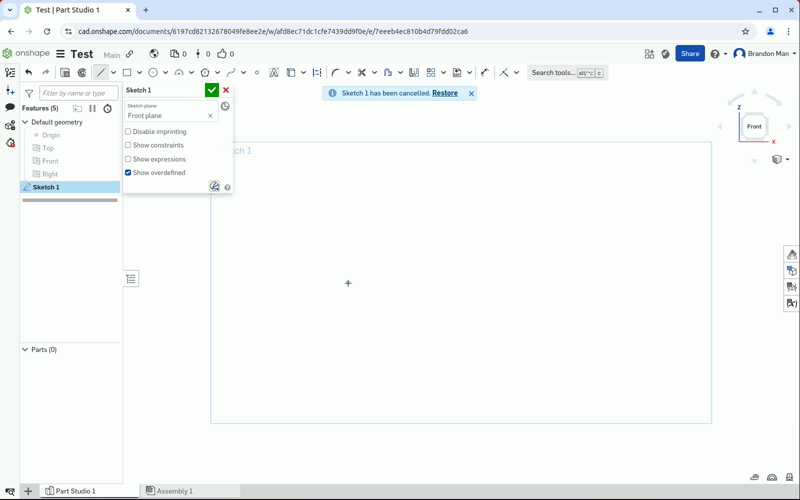
key_down(shift)
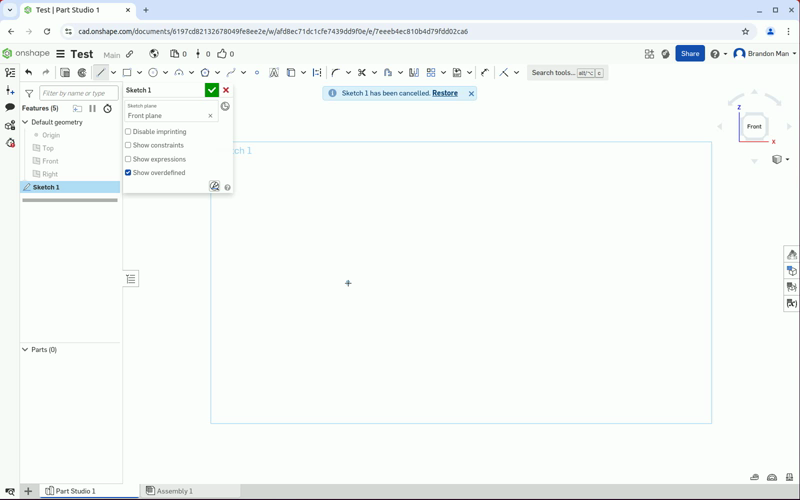
mouse_move(419, 282)
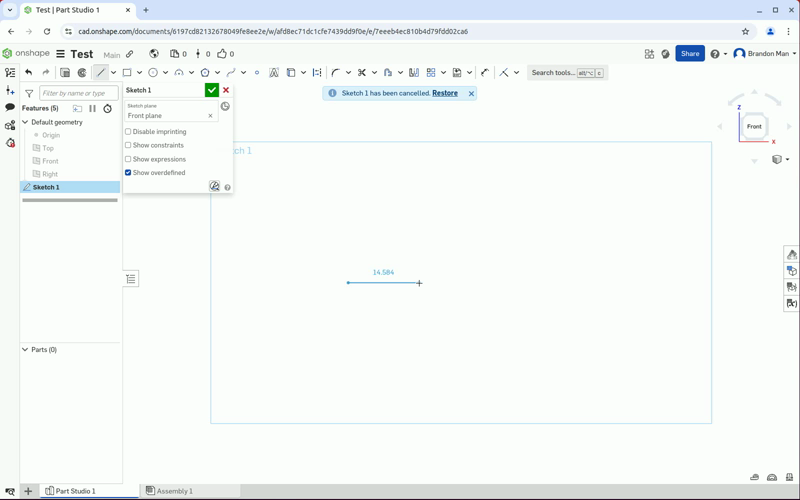
click(419, 282)
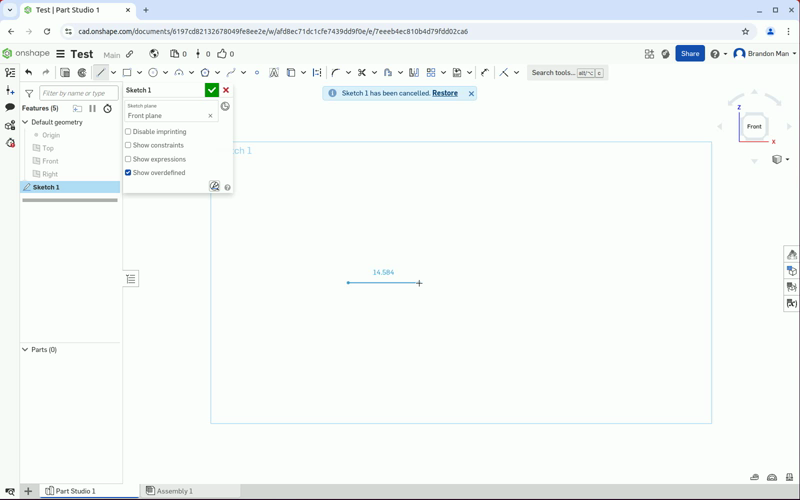
key_up(shift)
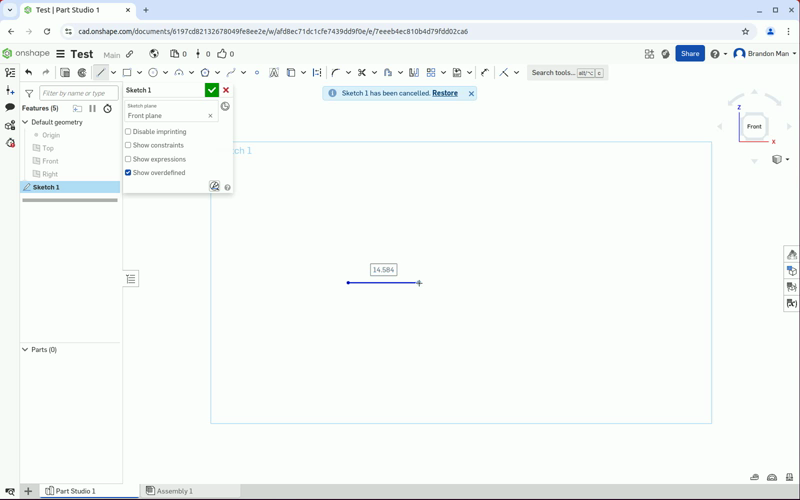
key_down(shift)
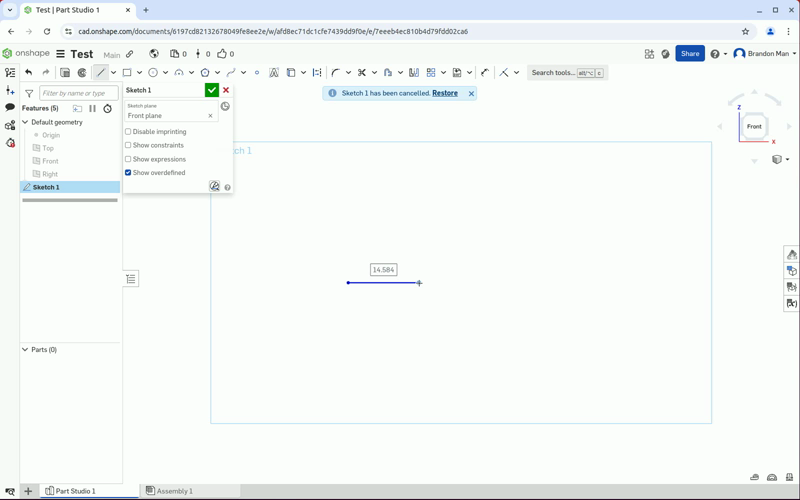
mouse_move(449, 282)
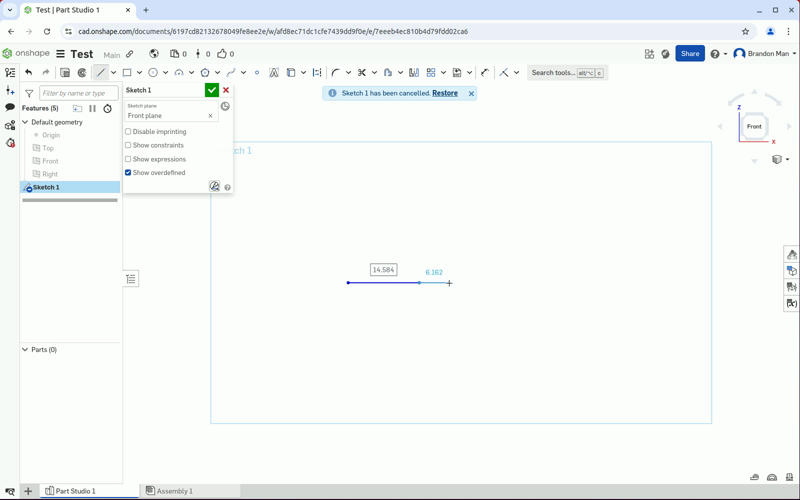
mouse_move(419, 259)
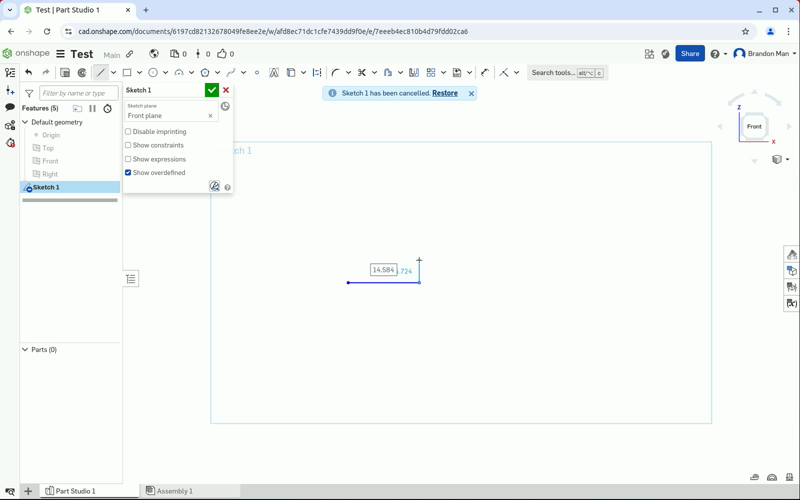
click(419, 259)
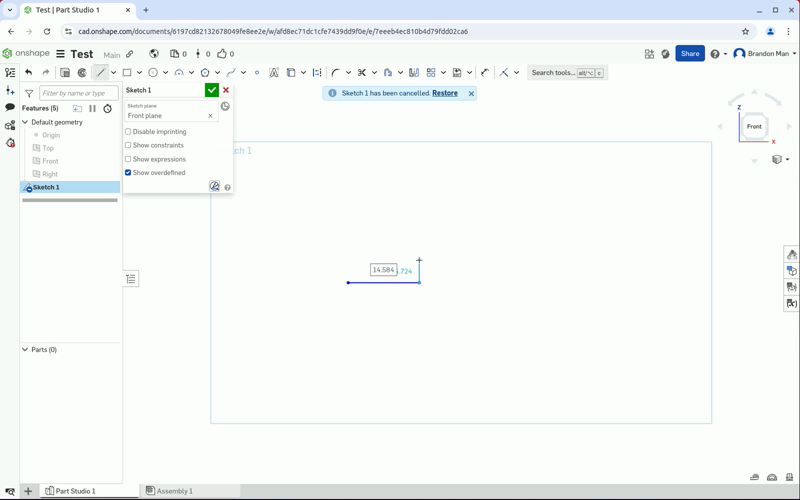
key_up(shift)
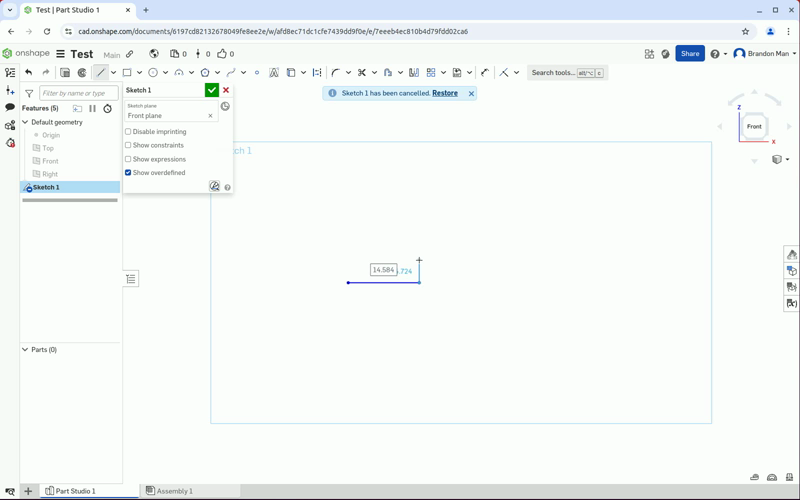
key_down(shift)
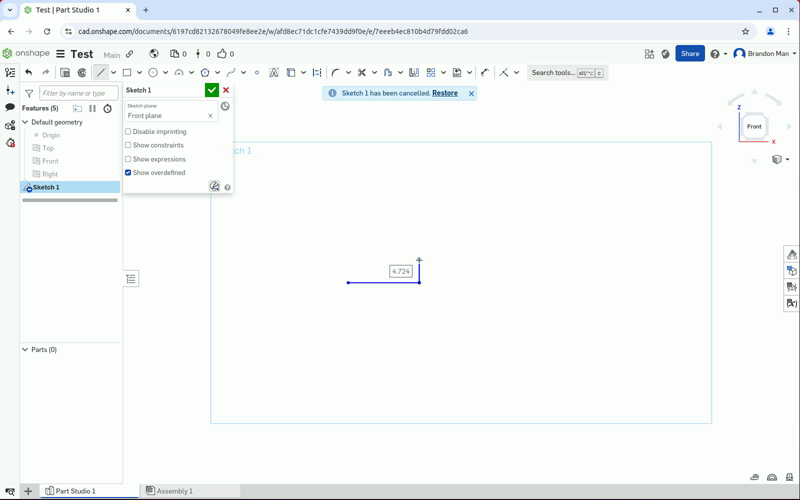
mouse_move(348, 259)
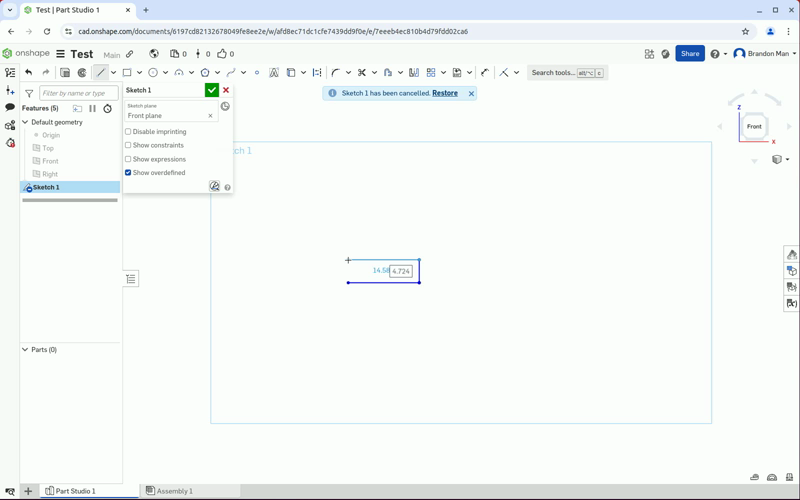
click(348, 259)
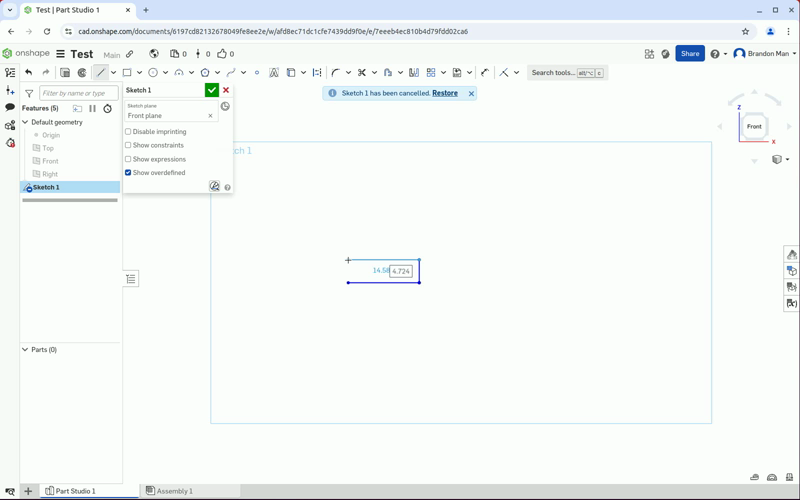
key_up(shift)
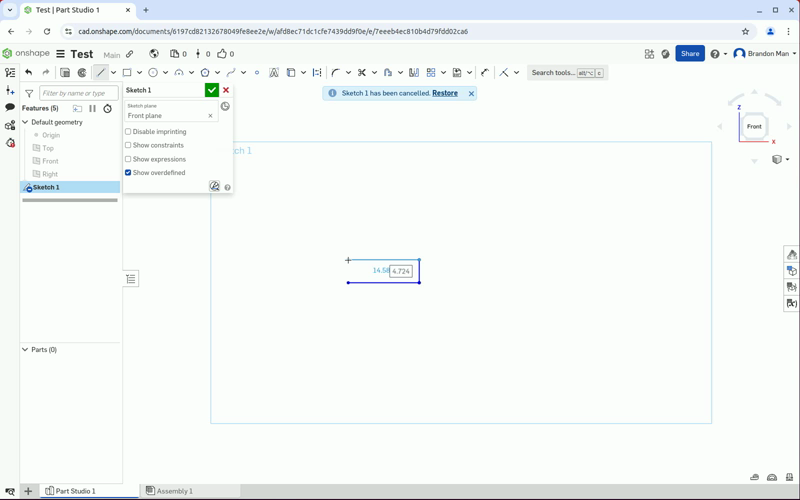
mouse_move(378, 259)
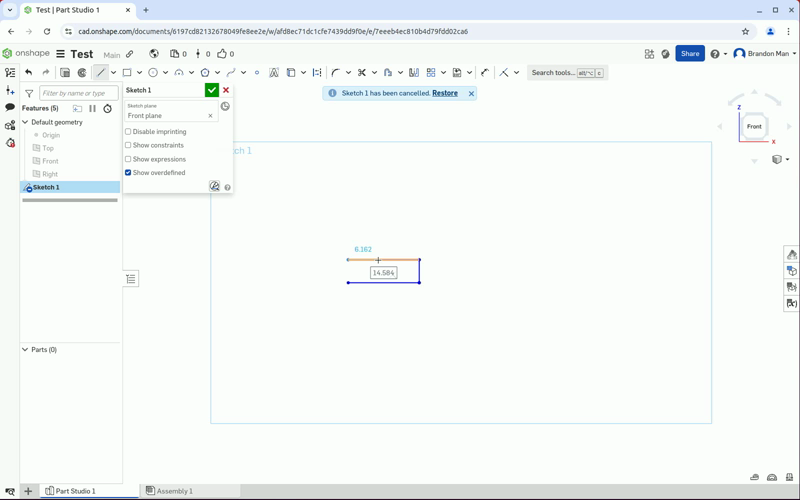
key_down(shift)
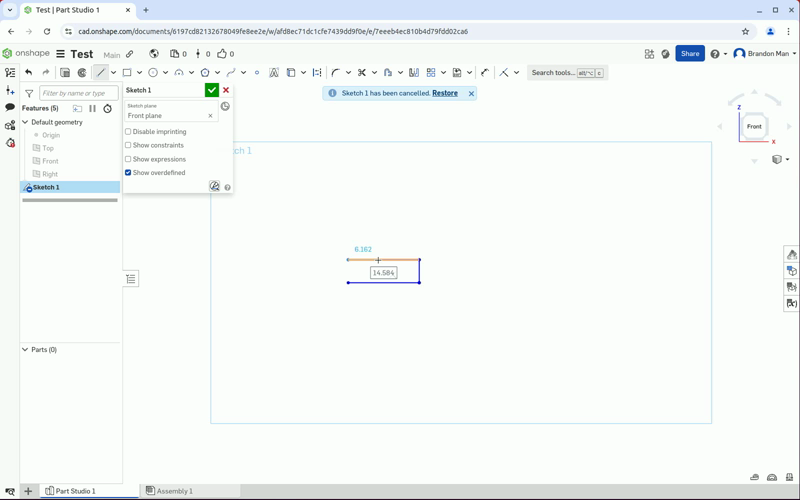
mouse_move(348, 282)
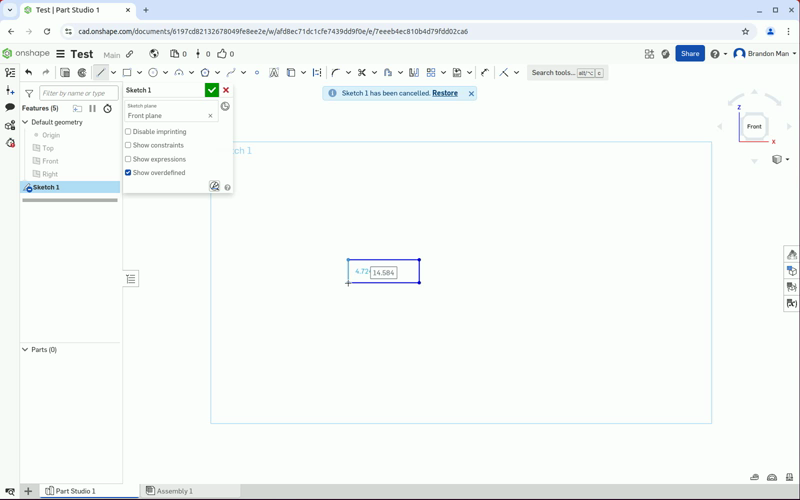
key_up(shift)
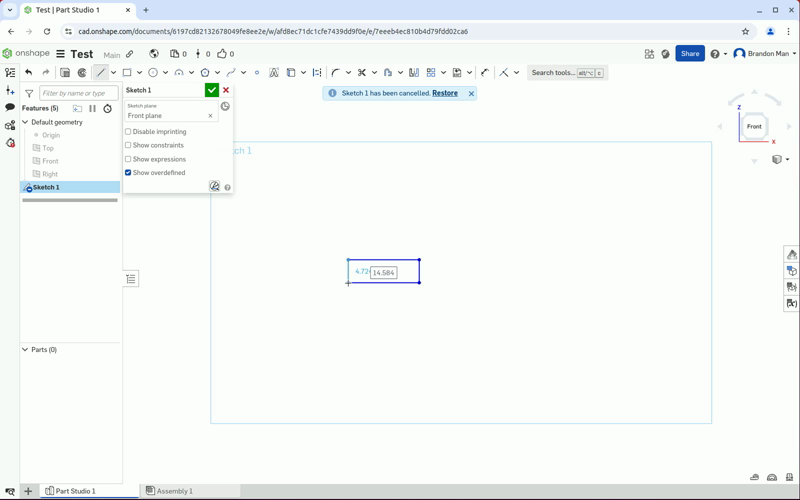
click(348, 282)
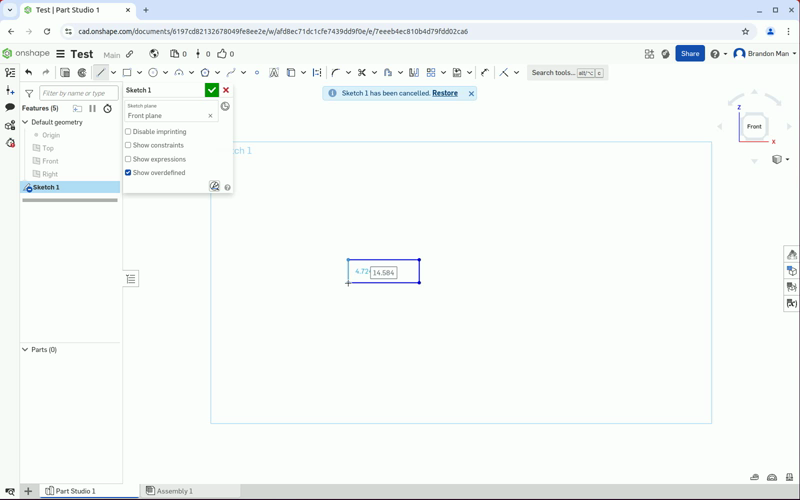
key(esc)
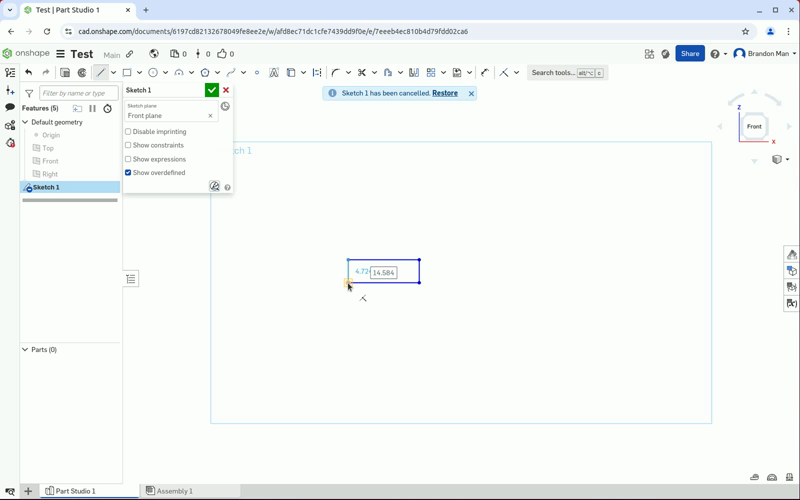
mouse_move(397, 280)
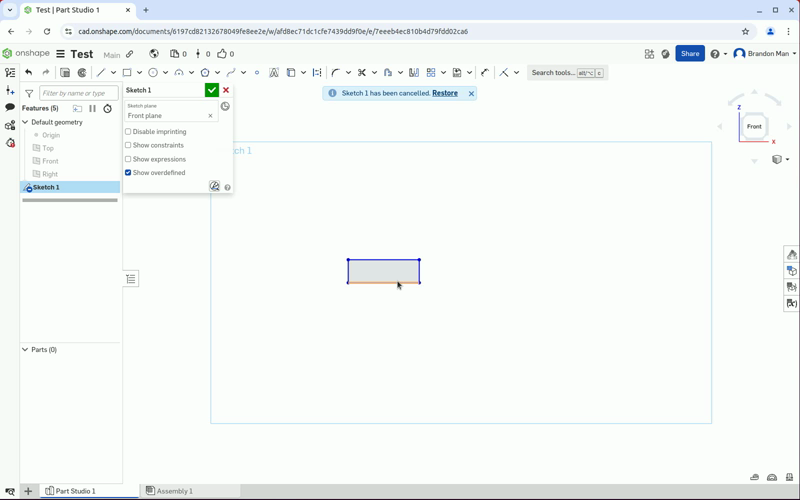
scroll(6)
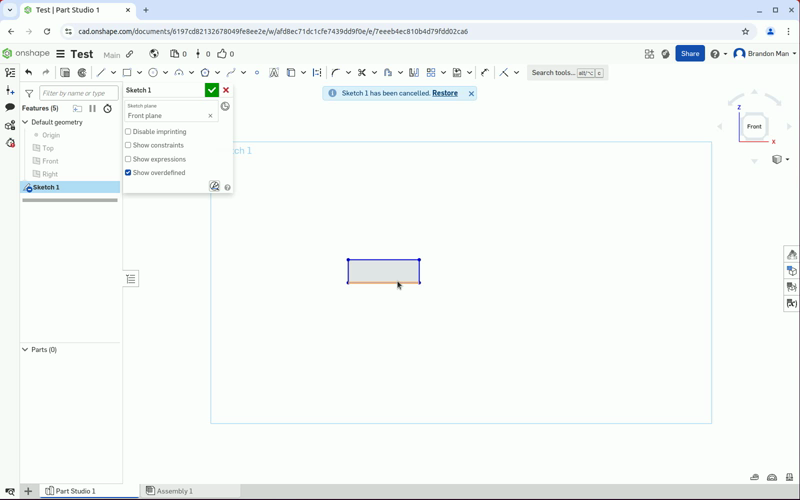
scroll(6)
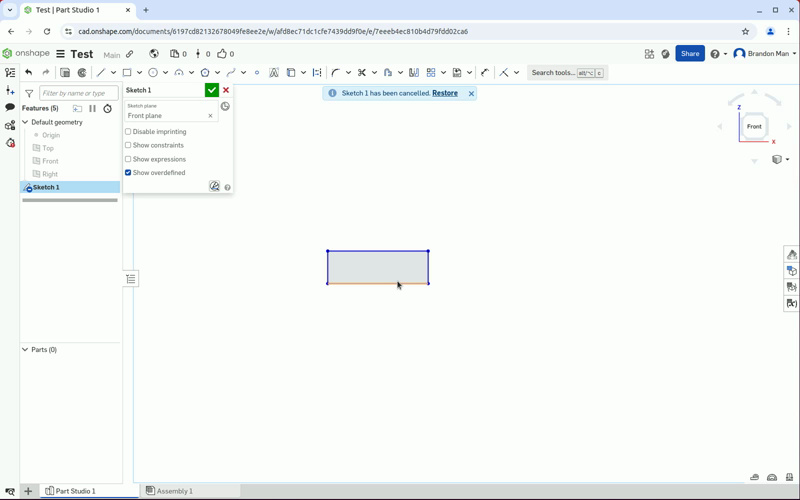
scroll(6)
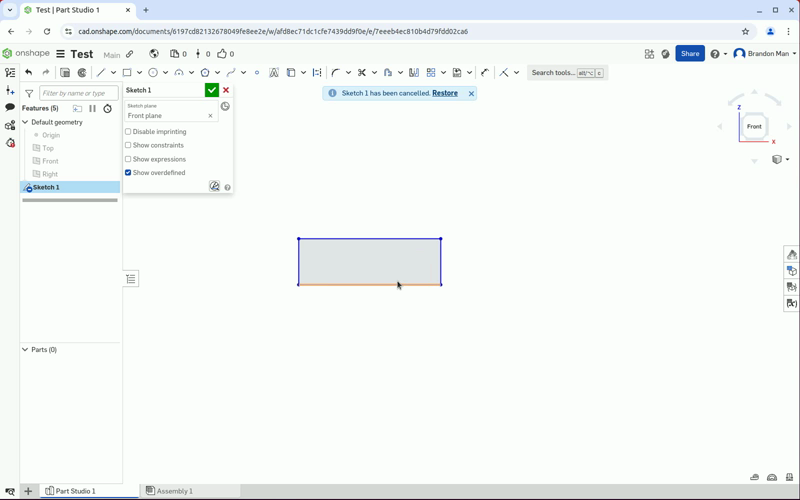
scroll(6)
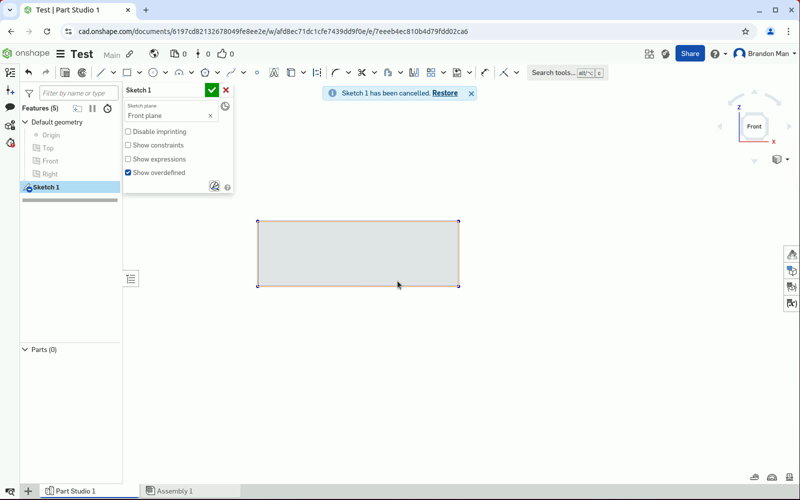
scroll(6)
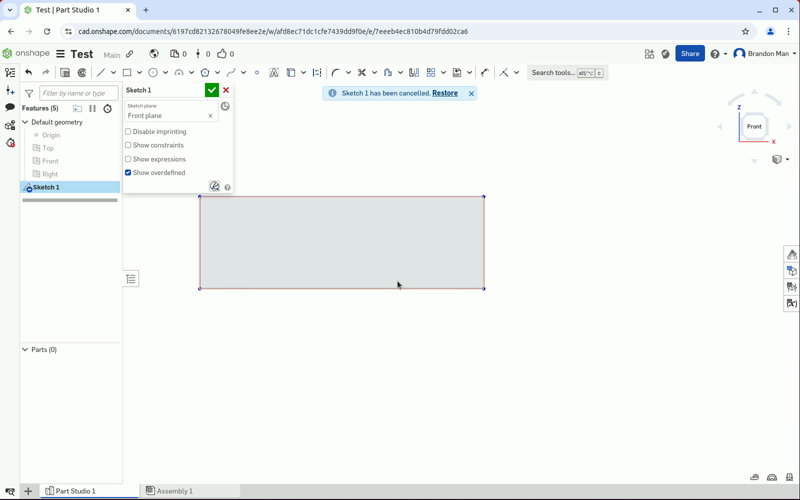
scroll(6)
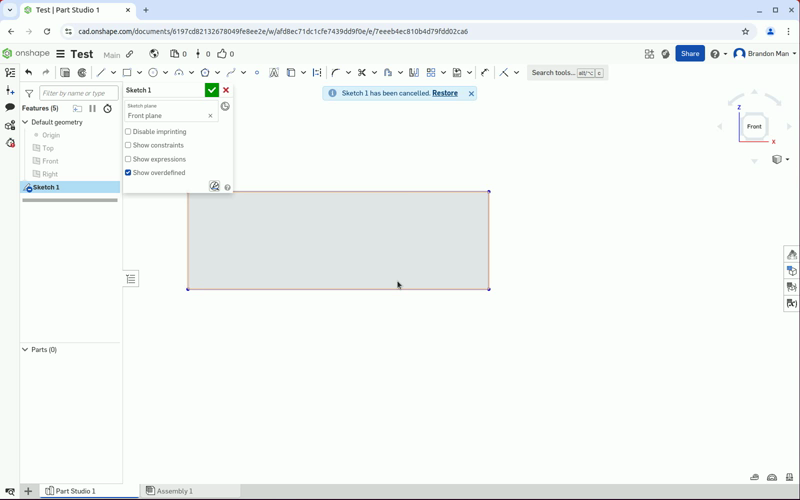
scroll(6)
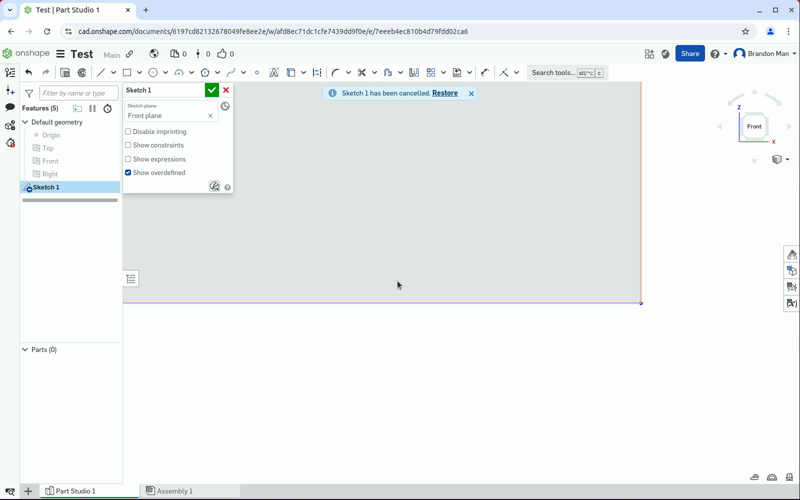
click(397, 280)
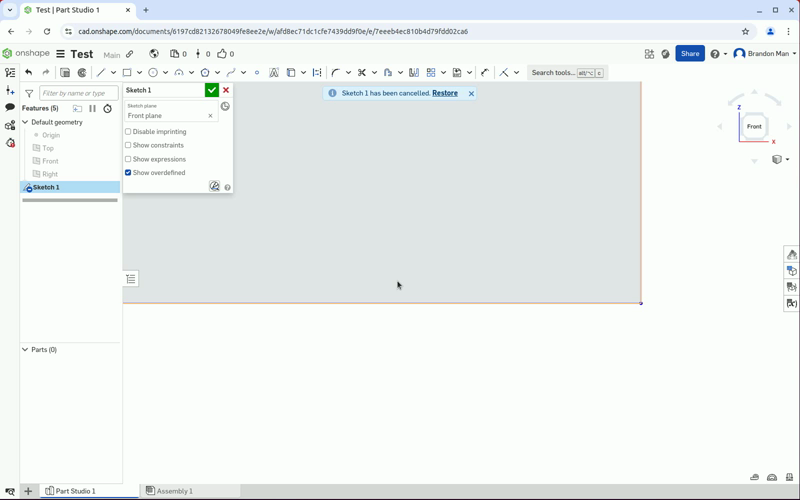
scroll(-6)
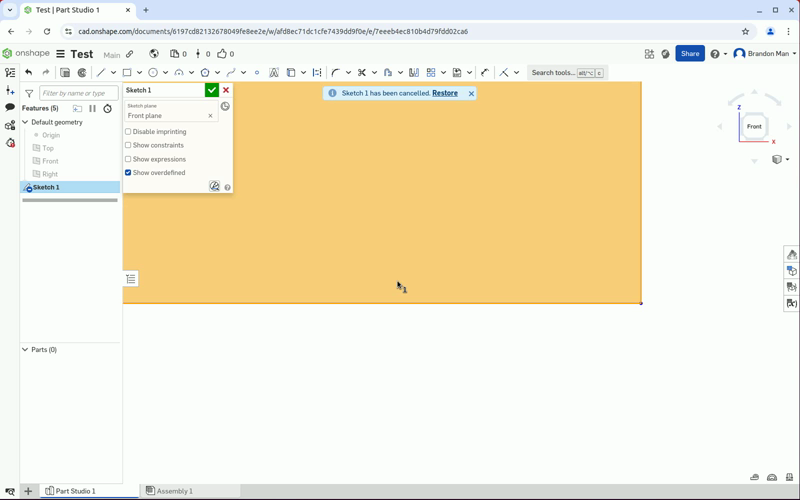
scroll(-6)
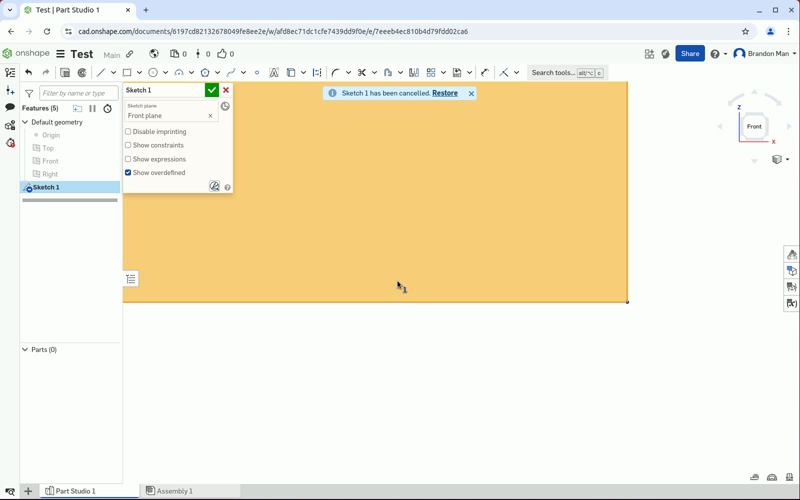
scroll(-6)
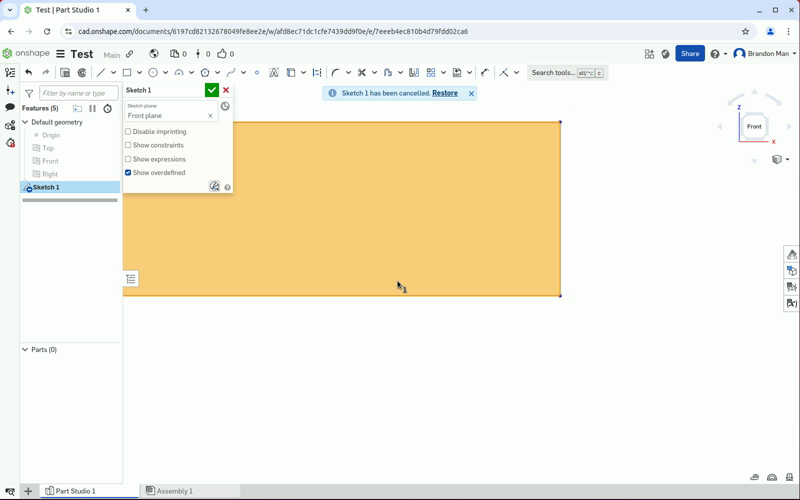
scroll(-6)
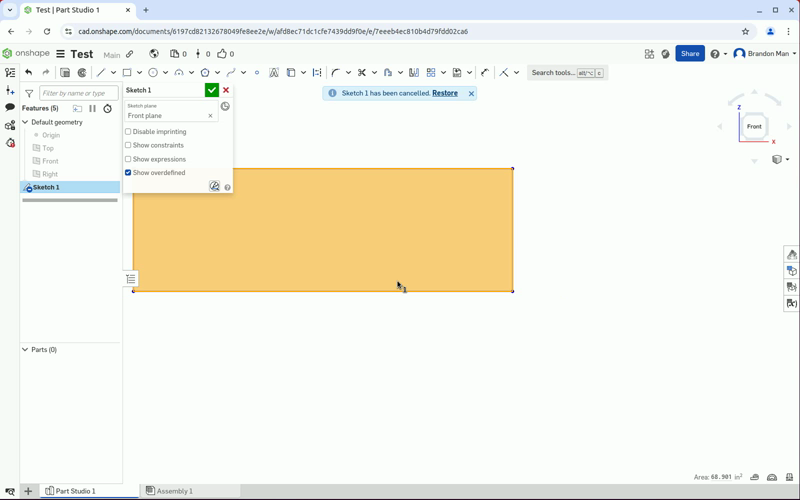
scroll(-6)
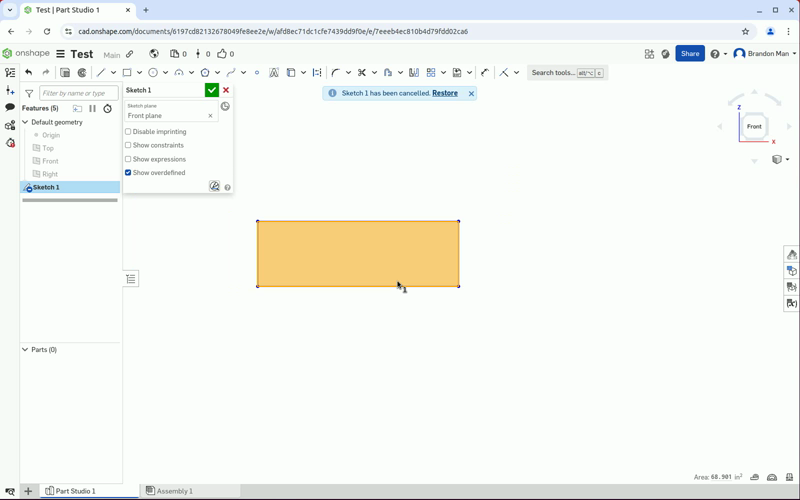
scroll(-6)
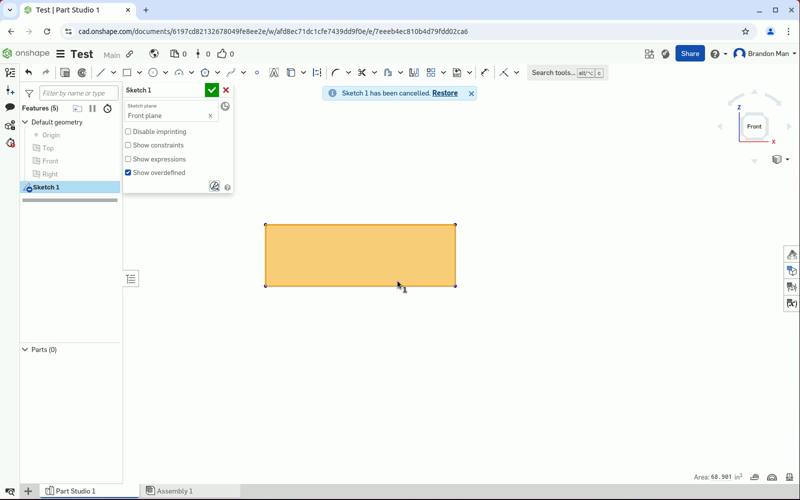
scroll(-6)
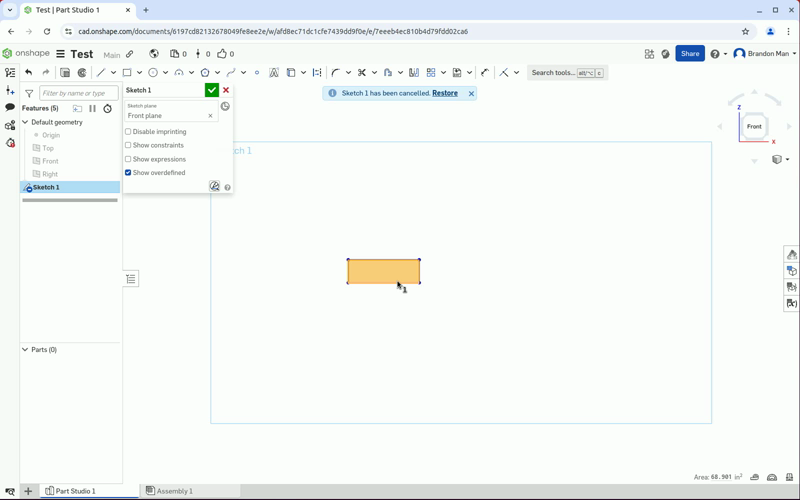
mouse_move(73, 352)
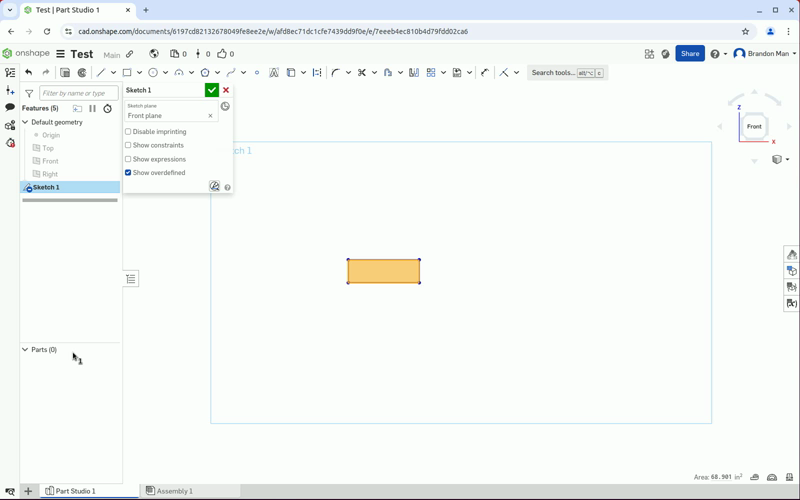
key(shift+y)
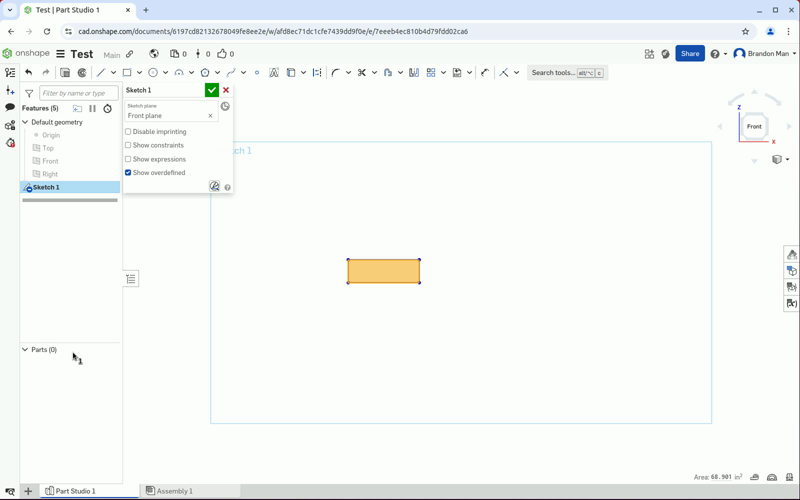
key(shift+e)
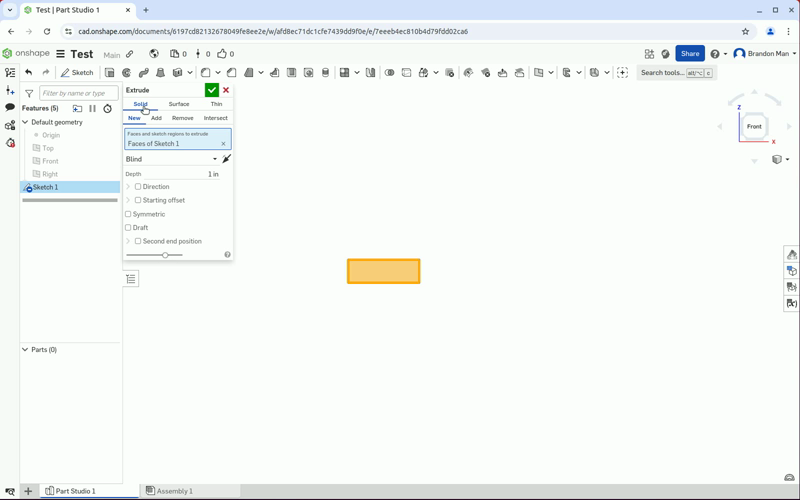
mouse_move(143, 106)
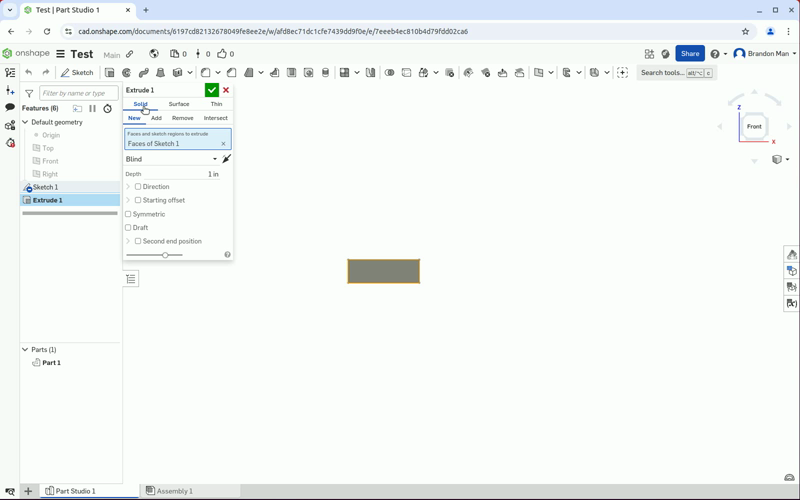
click(143, 106)
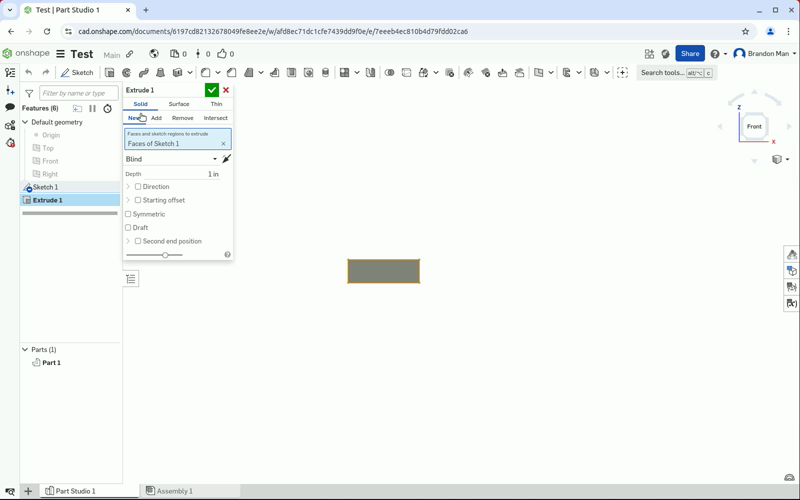
mouse_move(137, 120)
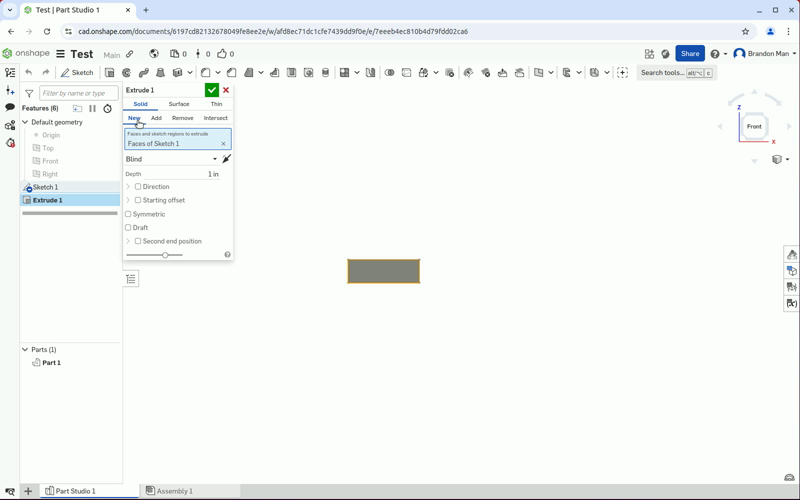
click(137, 120)
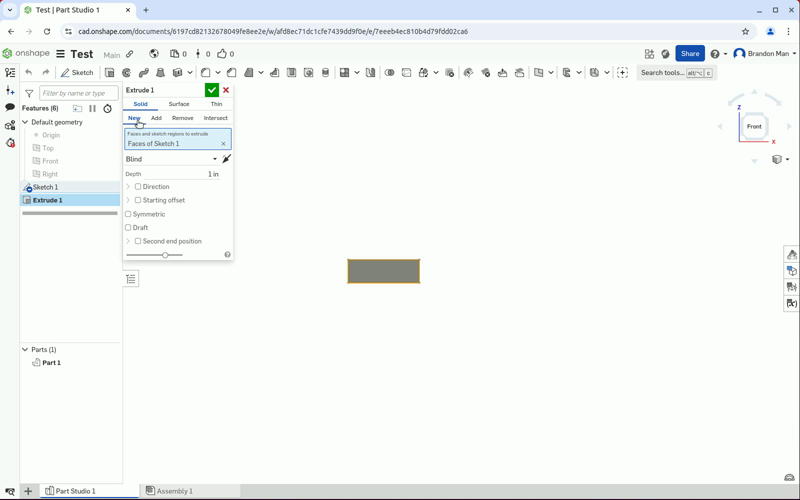
key(tab, 4)
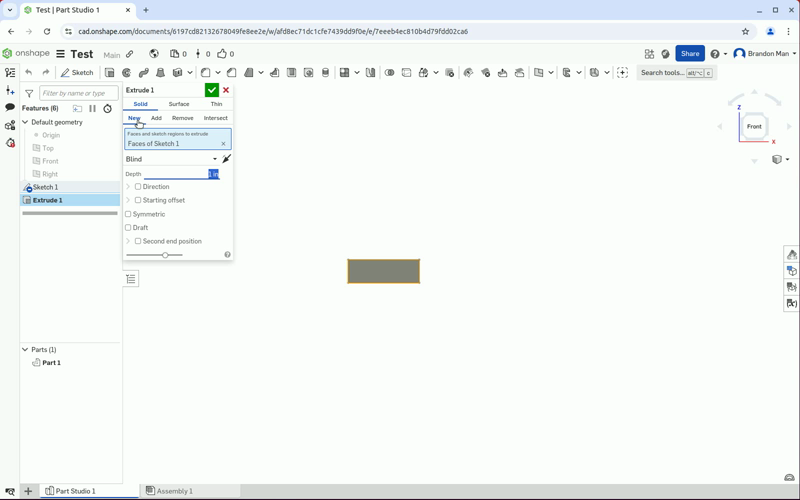
text(22.868)
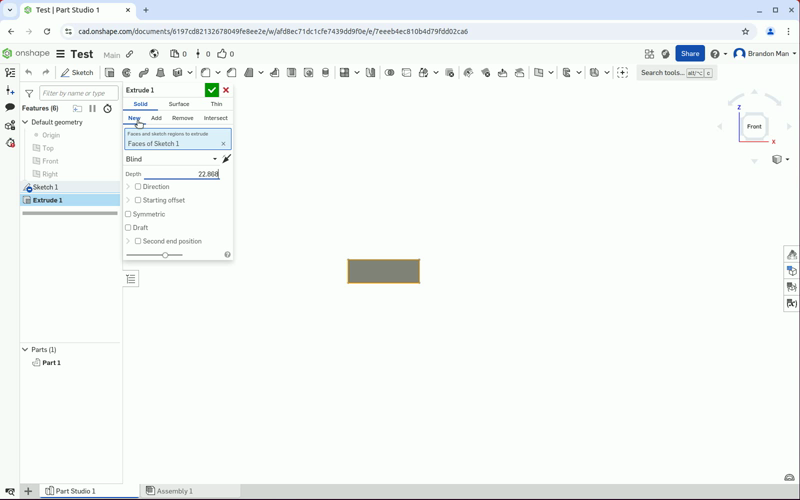
key(enter)
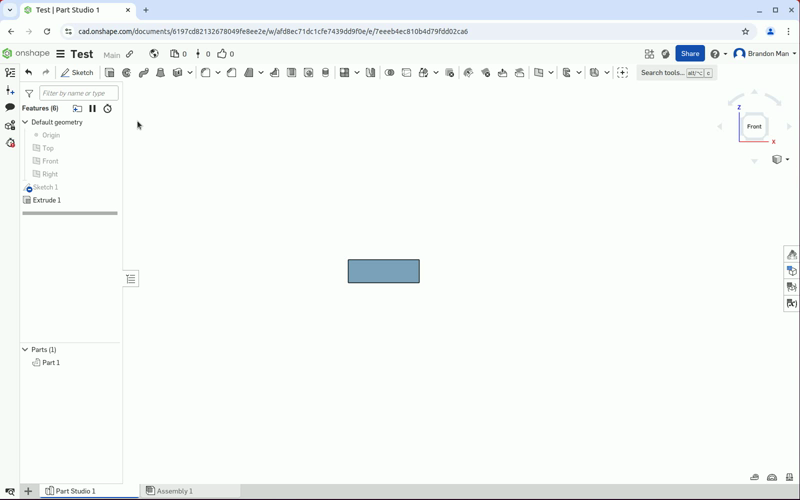
key(shift+h)
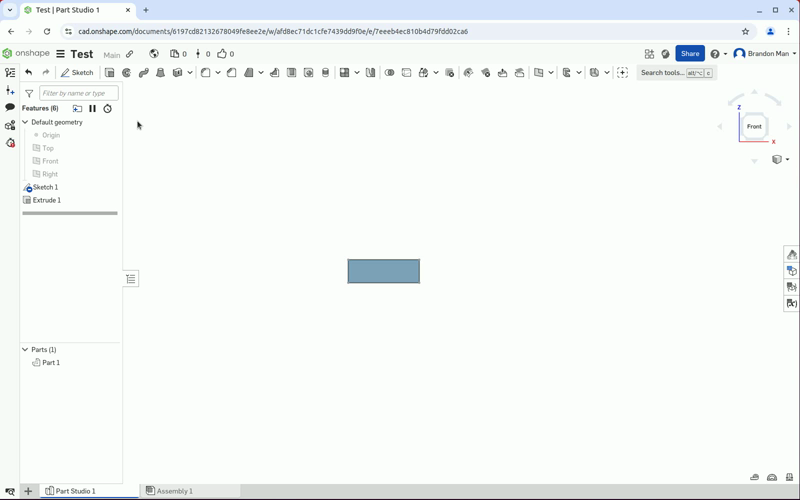
key(shift+h)
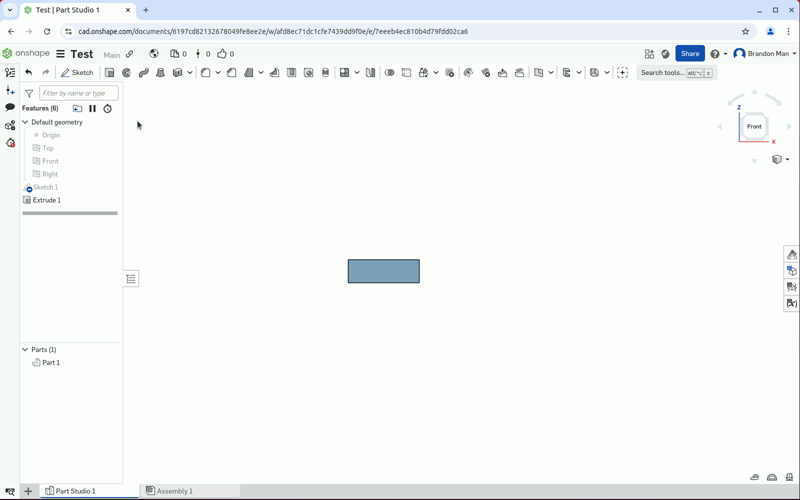
mouse_move(73, 189)
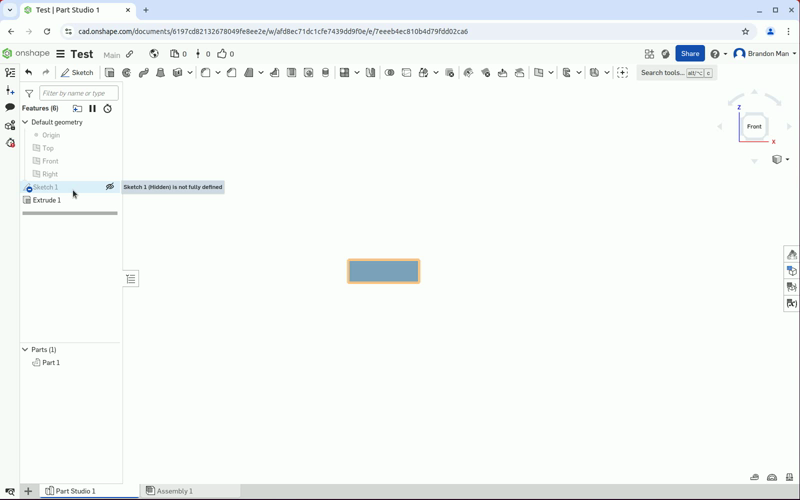
click(73, 189)
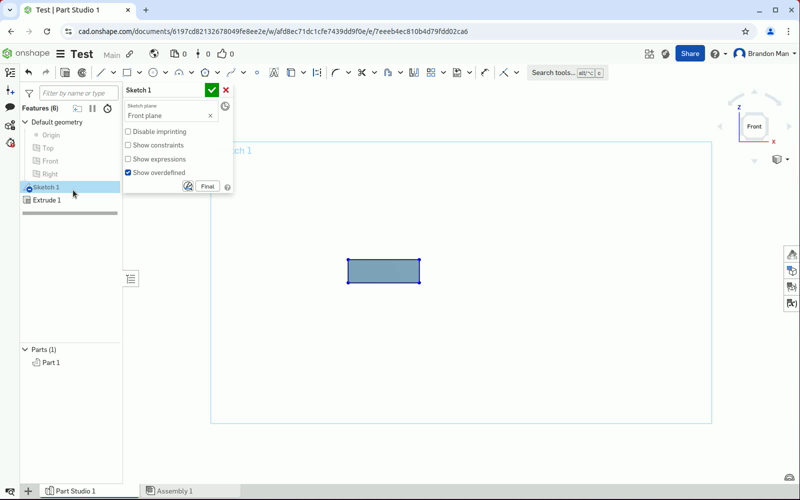
mouse_move(229, 92)
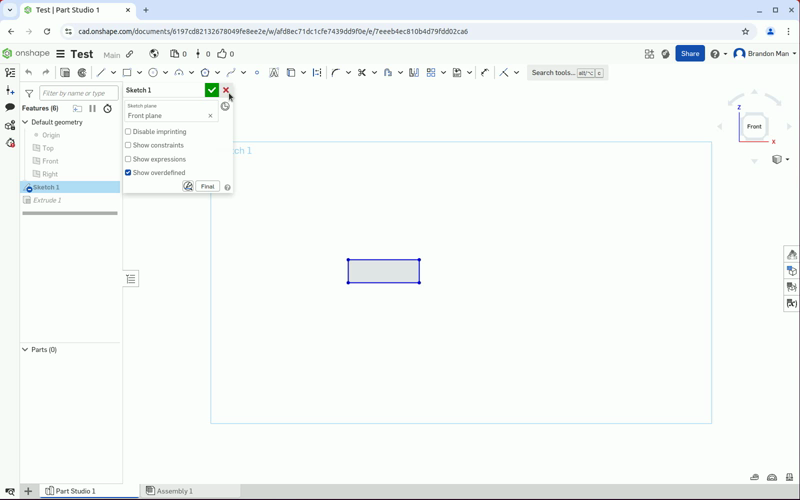
click(229, 92)
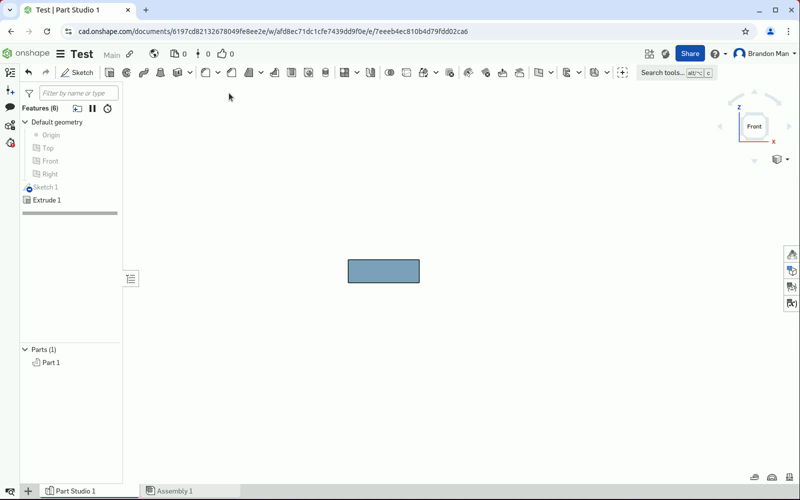
mouse_move(73, 352)
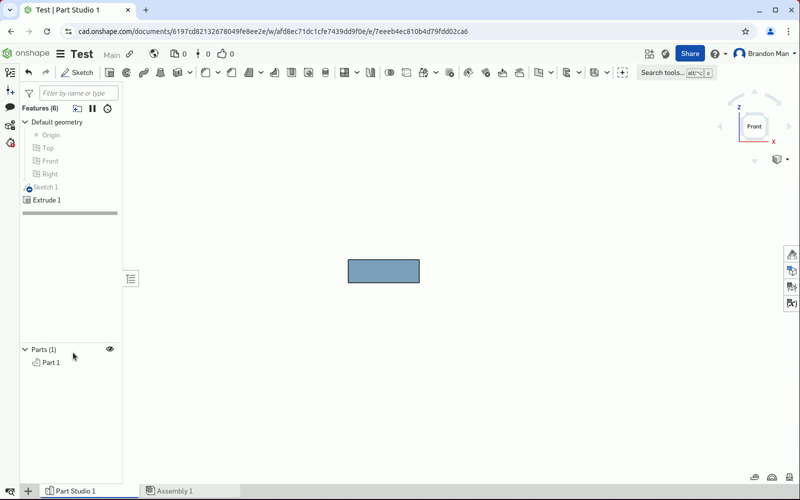
key(y)
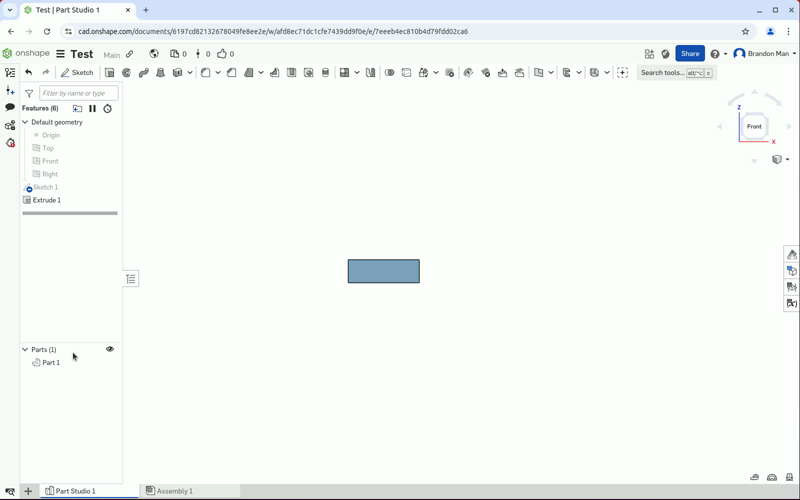
key(shift+p)
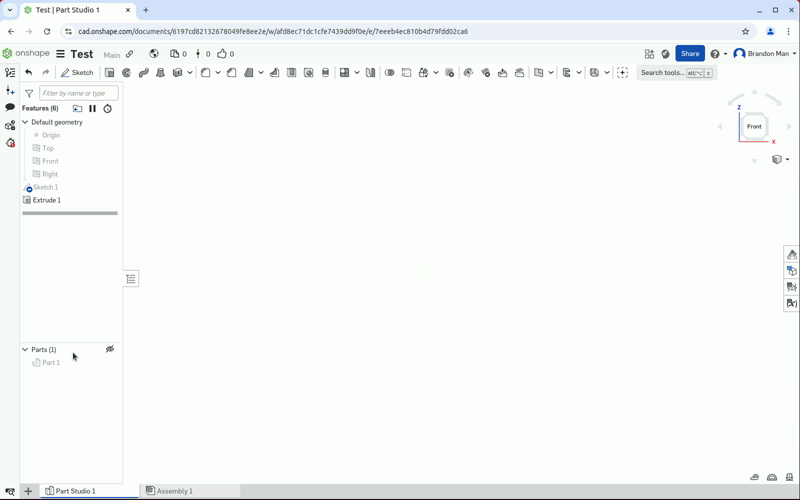
key(space)
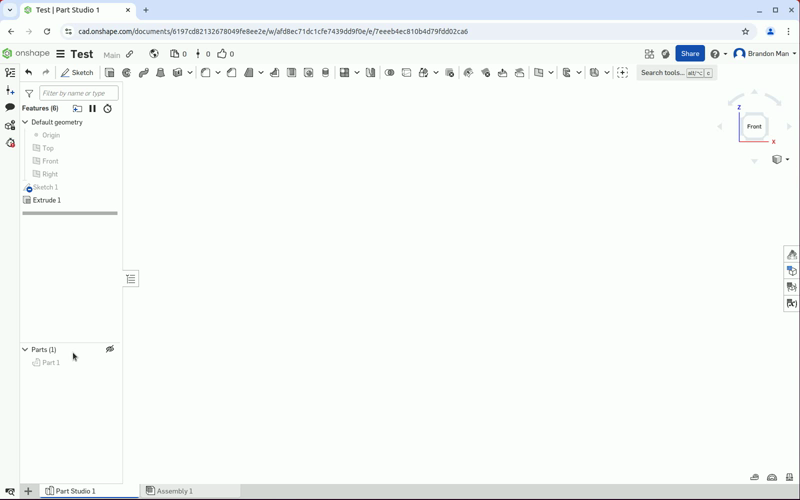
key_down(shift)
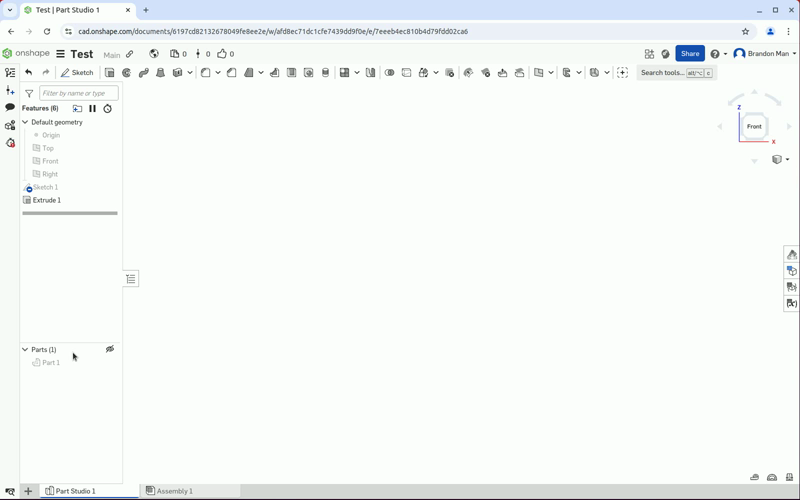
key(down)
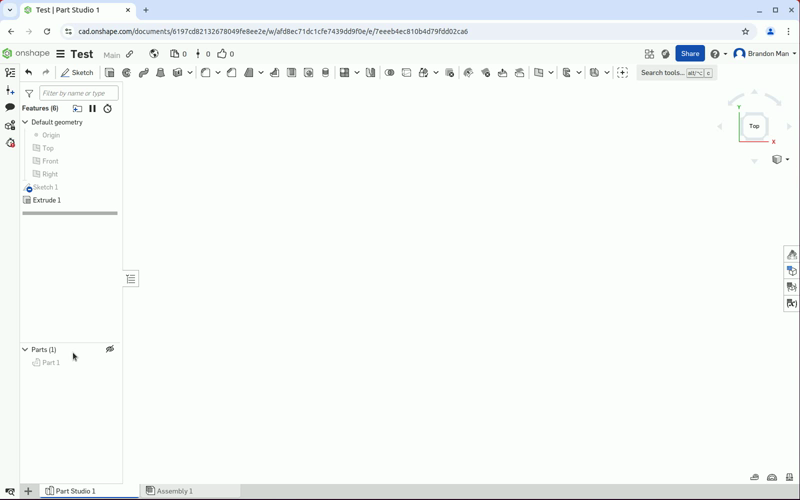
key_up(shift)
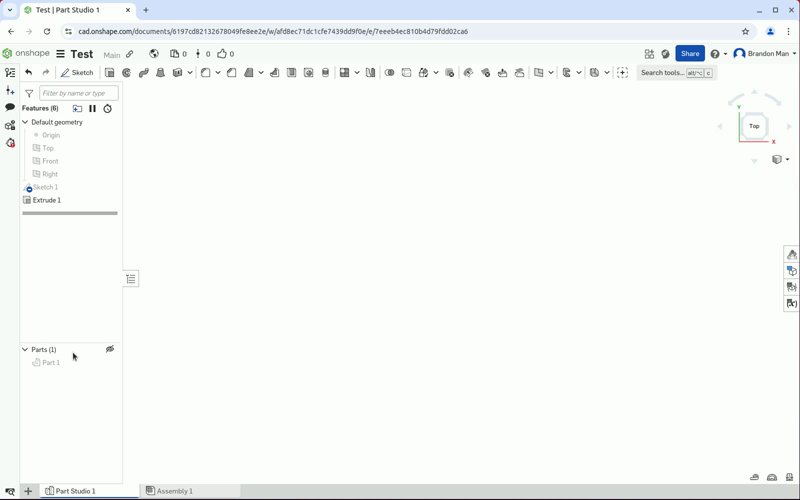
mouse_move(73, 352)
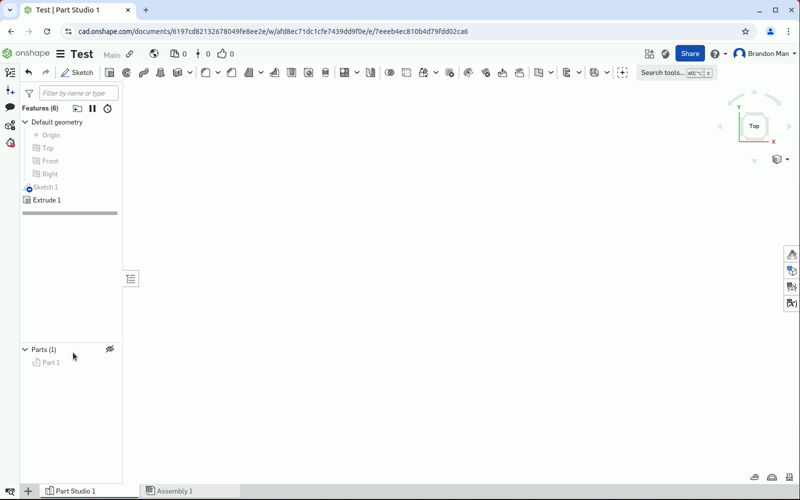
key(shift+y)
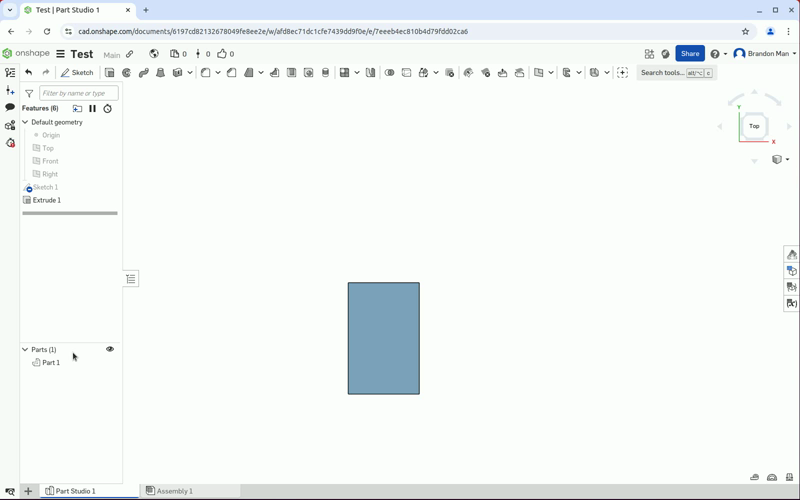
mouse_move(541, 75)
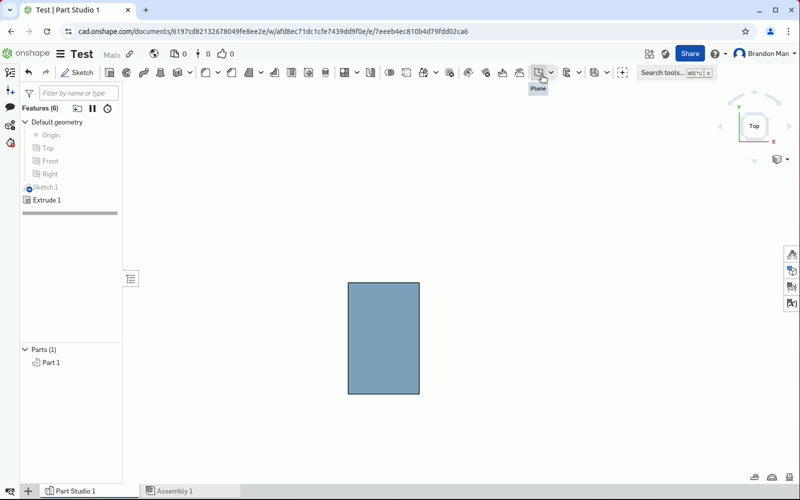
click(541, 75)
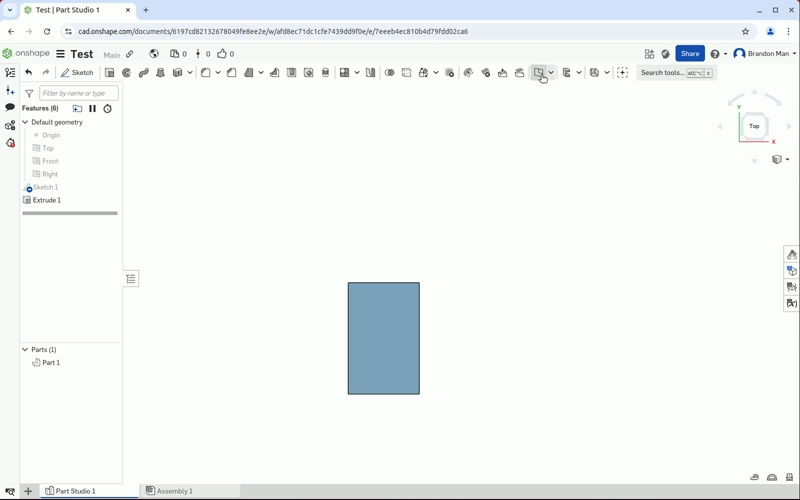
mouse_move(73, 150)
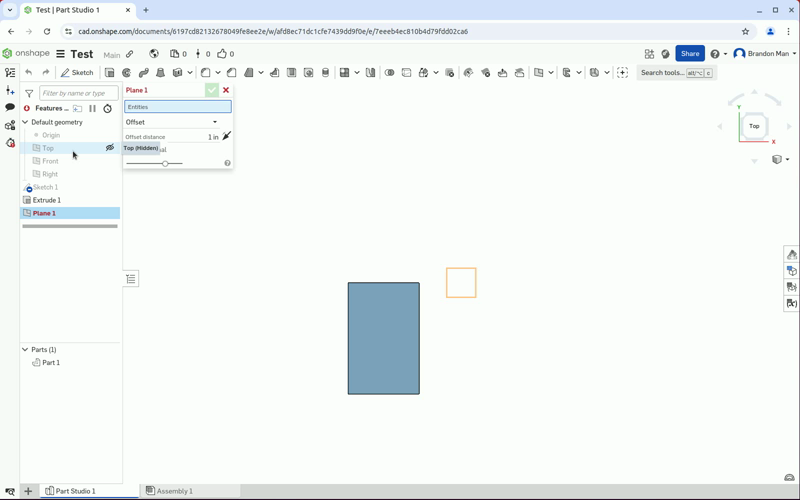
click(73, 150)
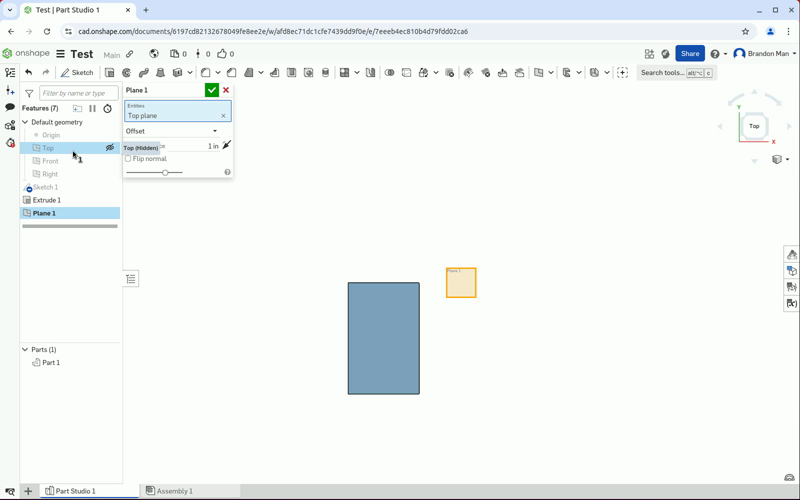
key(tab, 2)
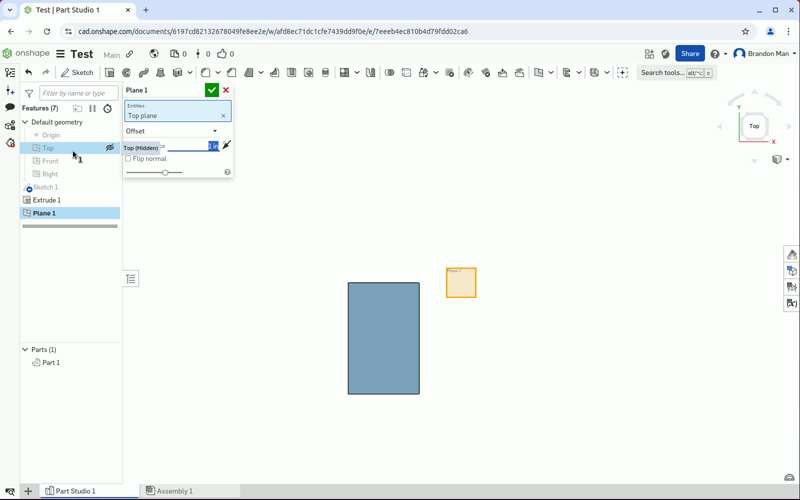
text(4.56)
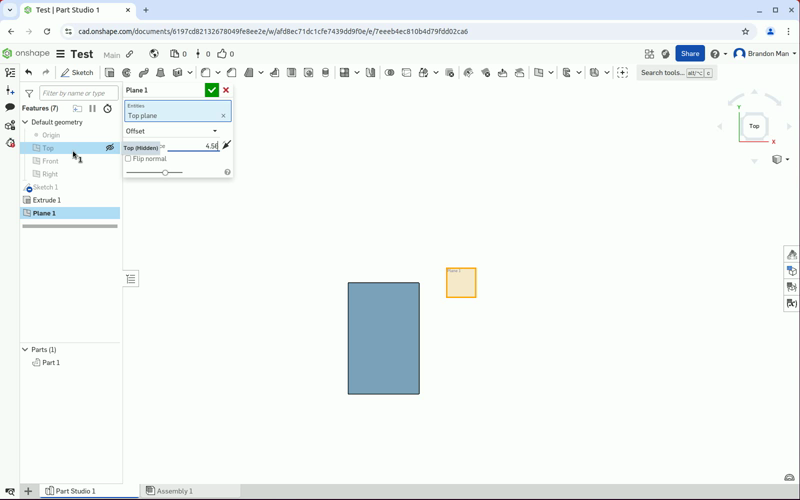
key(enter, 2)
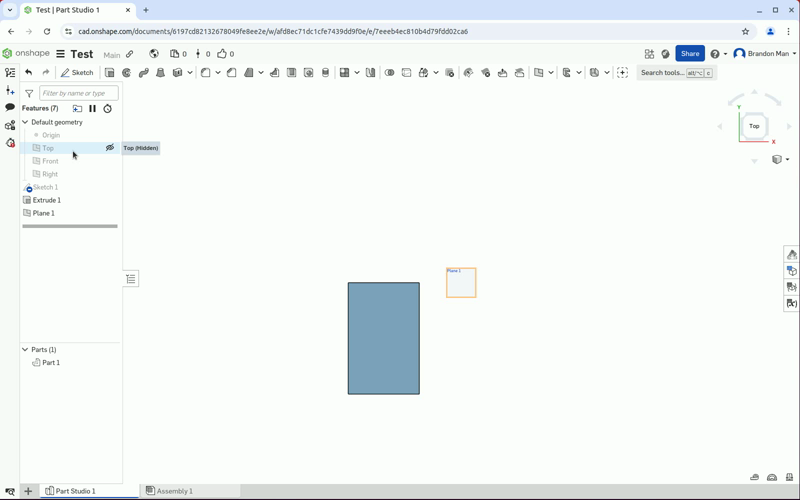
key(shift+s)
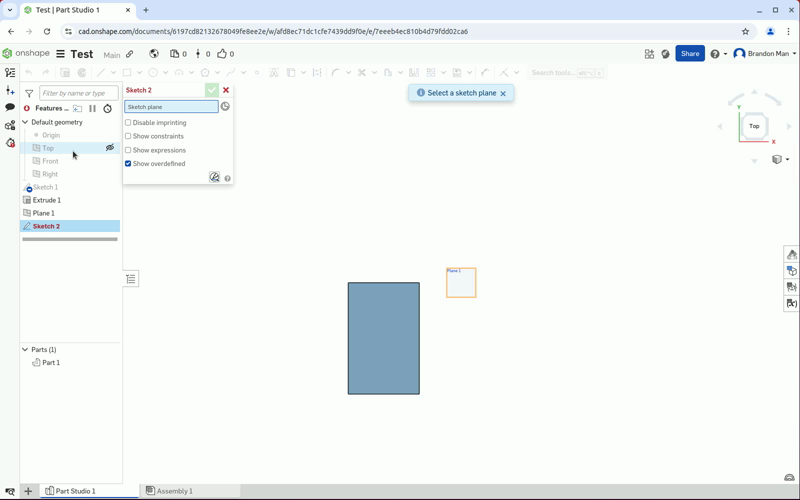
mouse_move(73, 215)
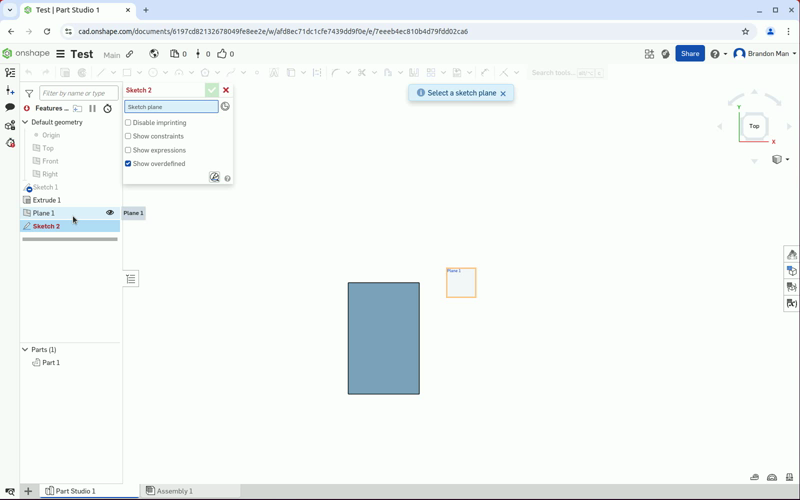
click(73, 215)
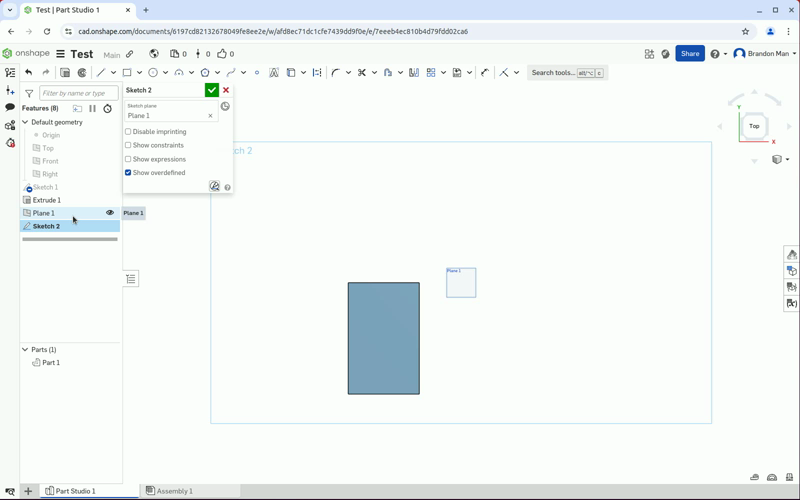
mouse_move(73, 352)
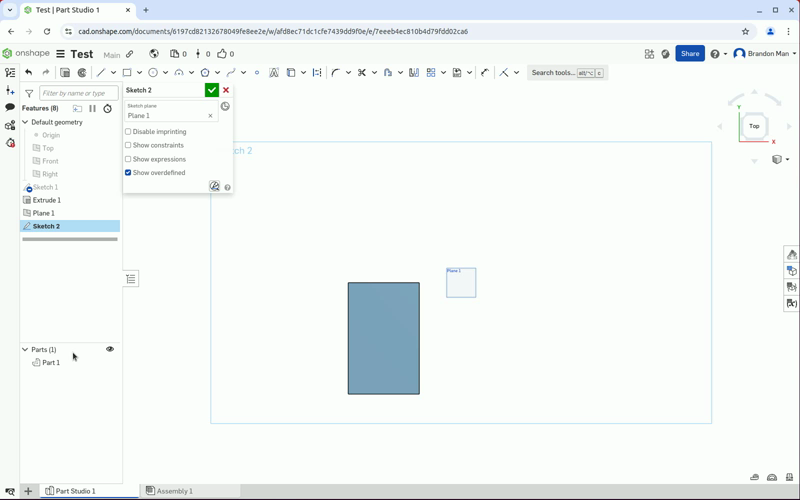
key(y)
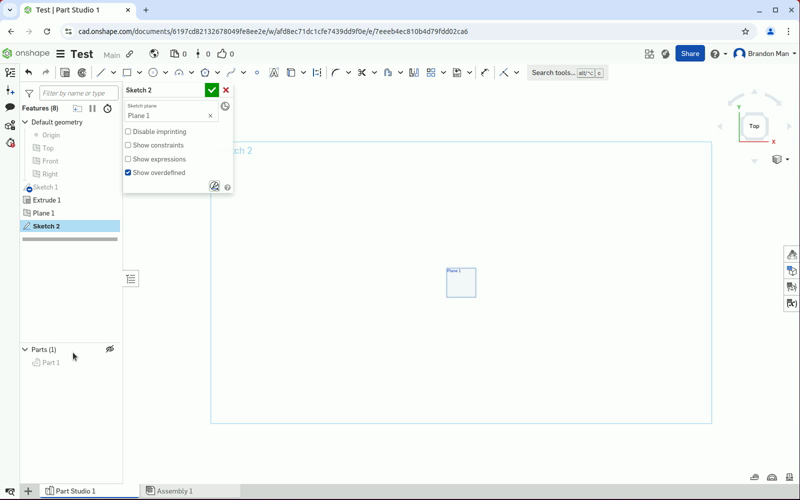
key(c)
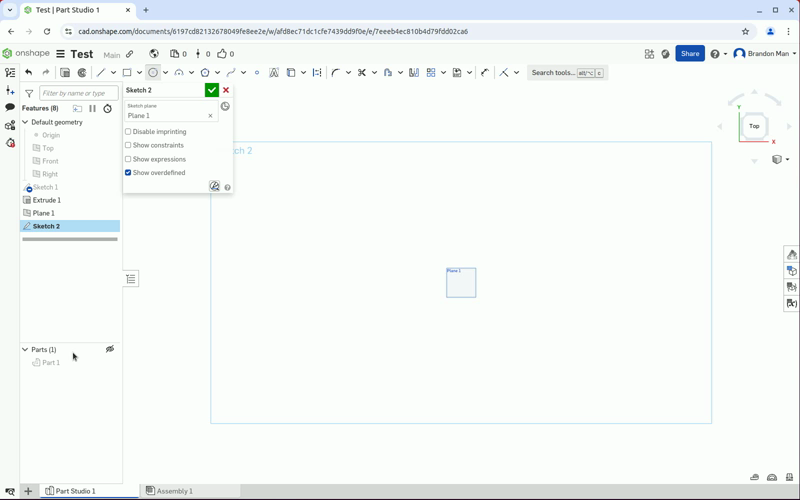
key_down(shift)
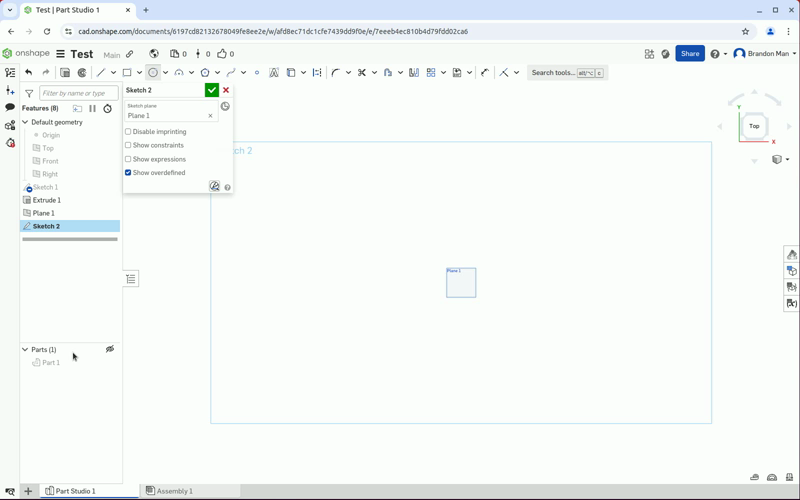
mouse_move(373, 299)
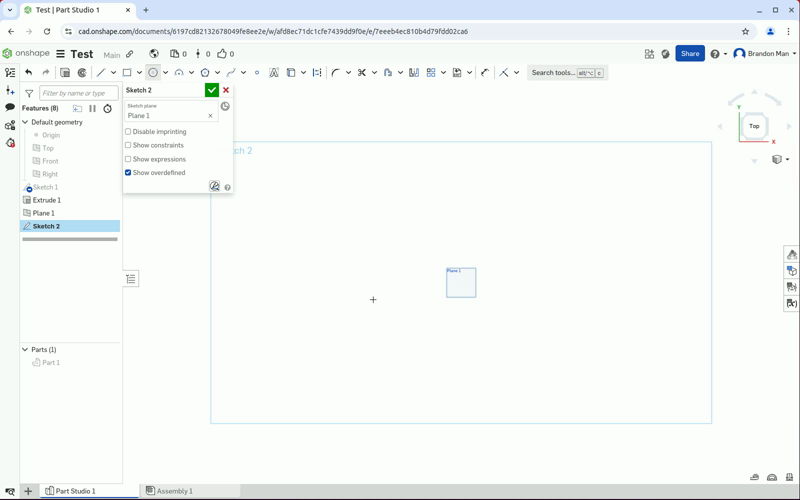
click(373, 299)
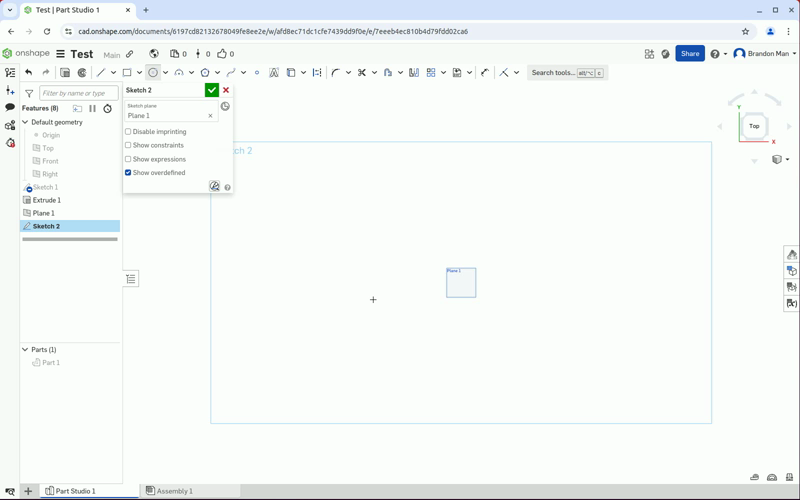
key_up(shift)
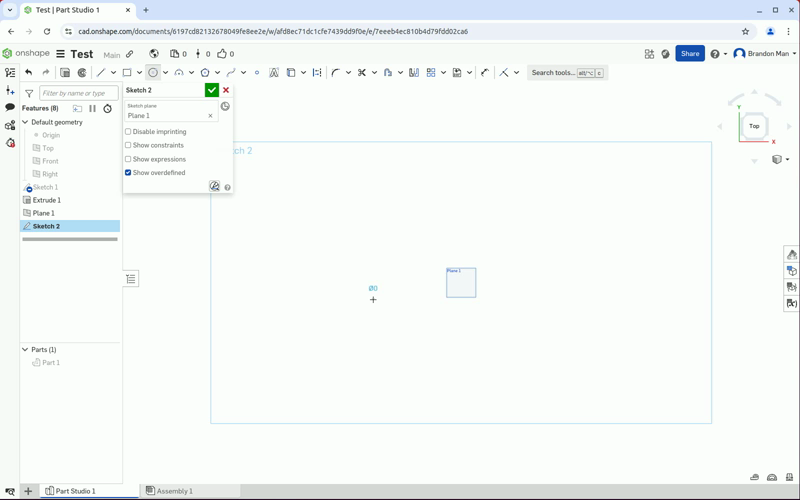
mouse_move(379, 299)
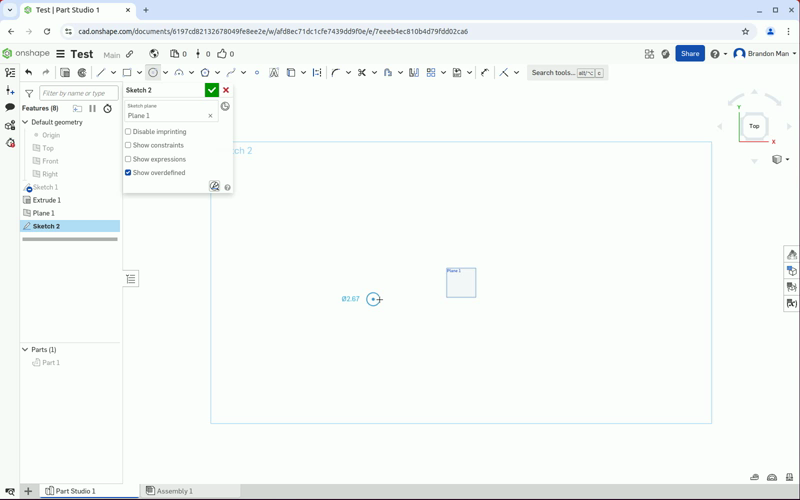
click(379, 299)
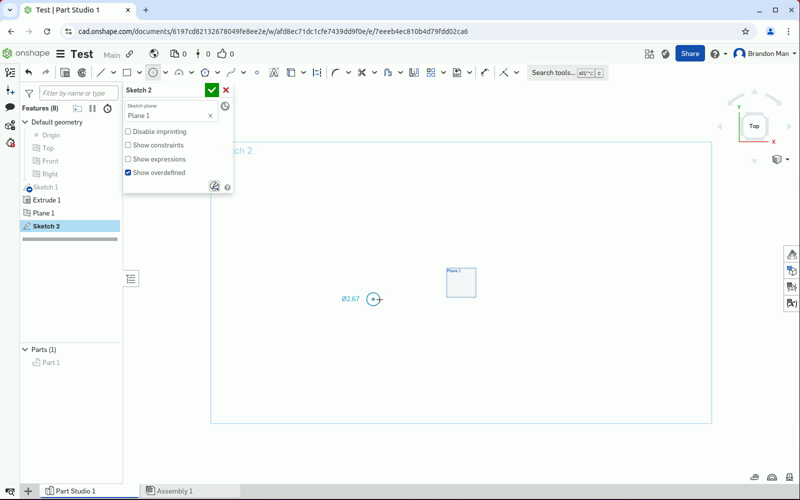
key(esc)
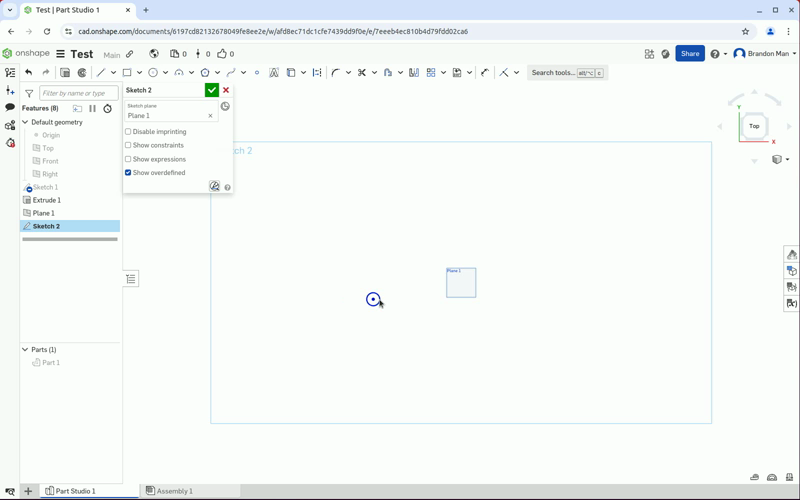
mouse_move(372, 294)
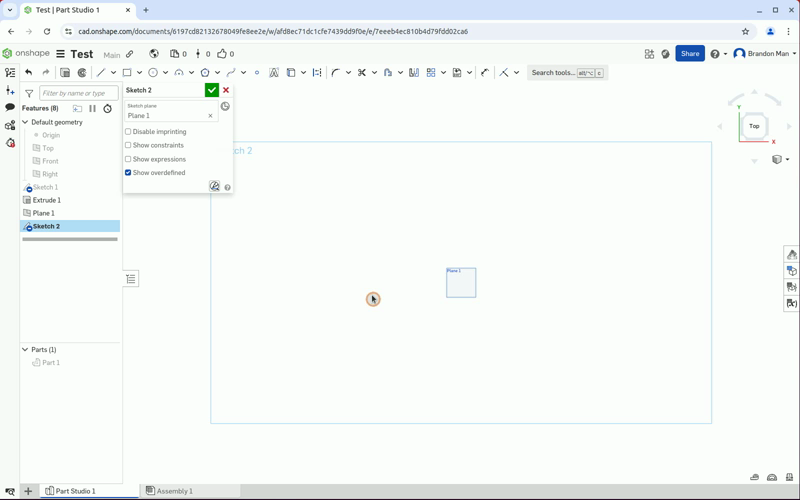
scroll(6)
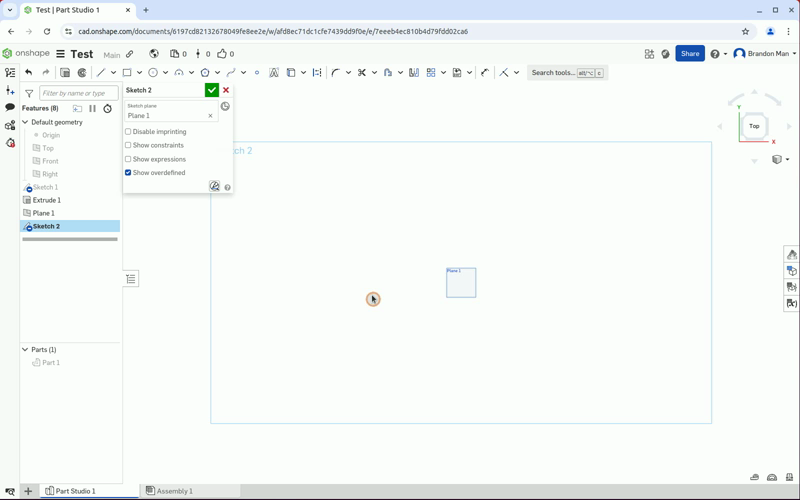
scroll(6)
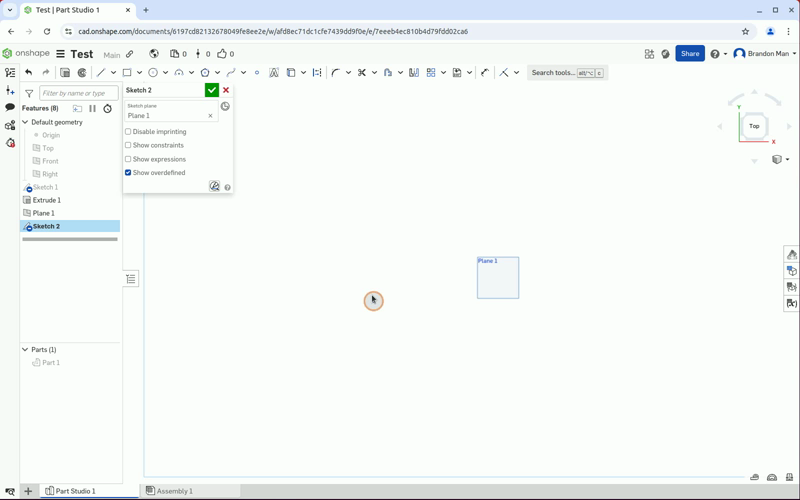
scroll(6)
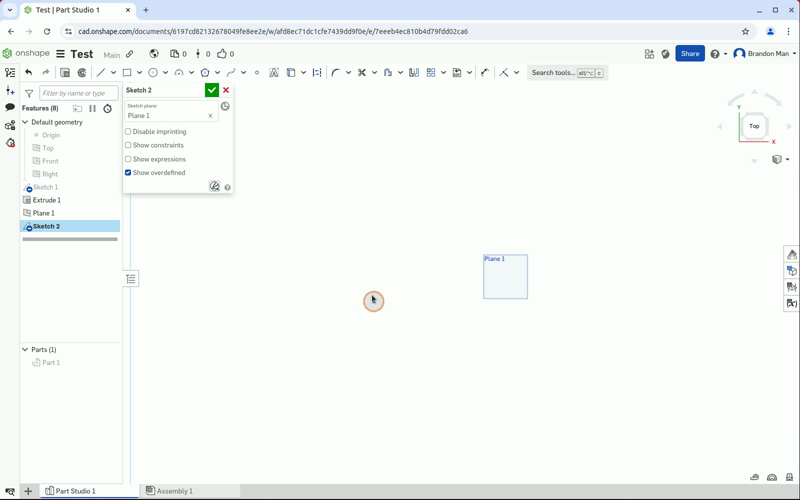
scroll(6)
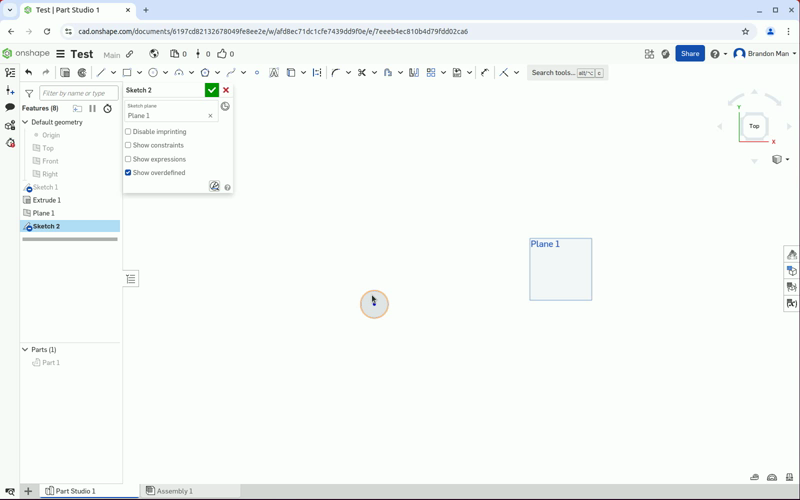
scroll(6)
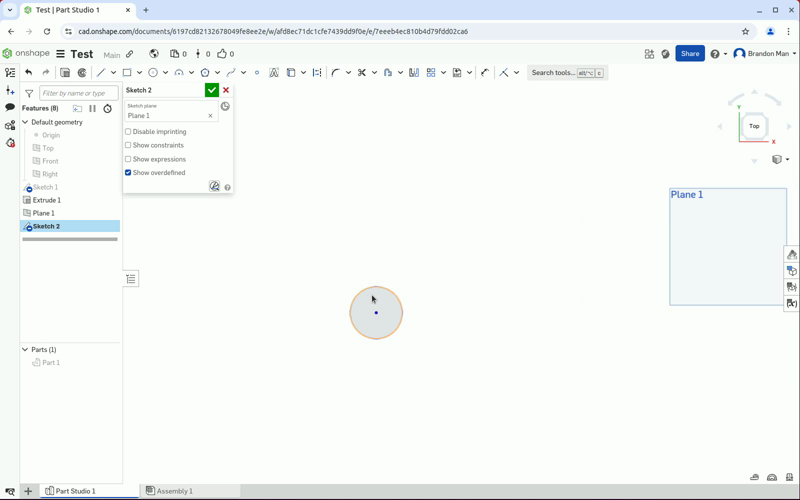
scroll(6)
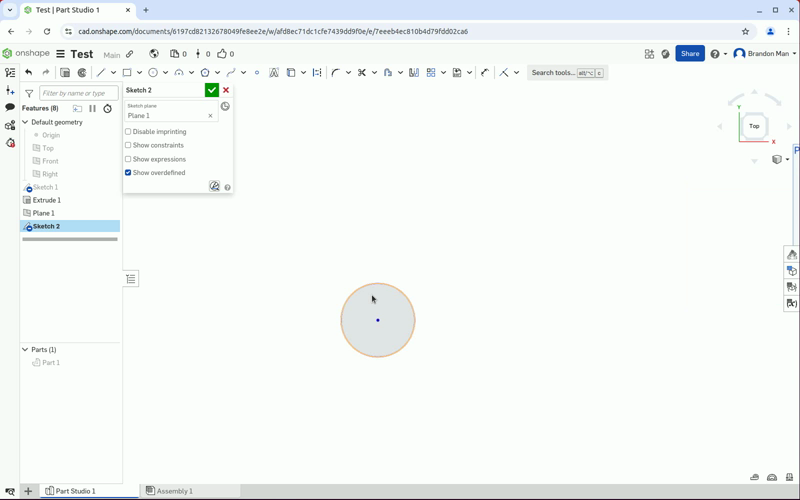
scroll(6)
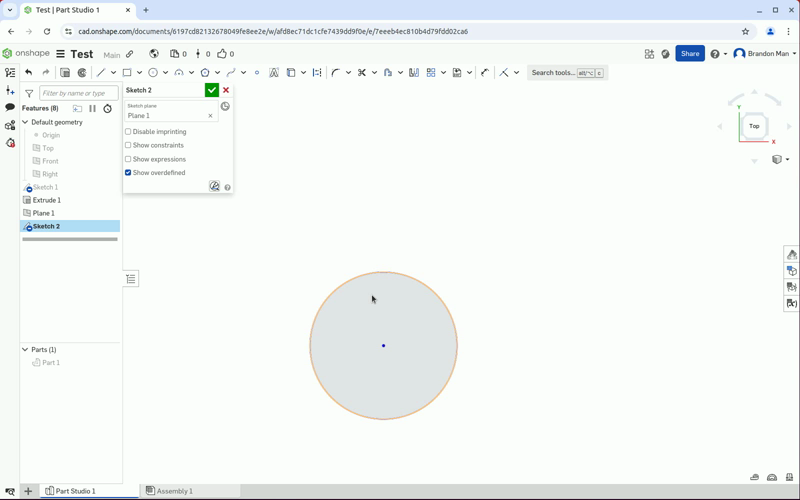
click(372, 294)
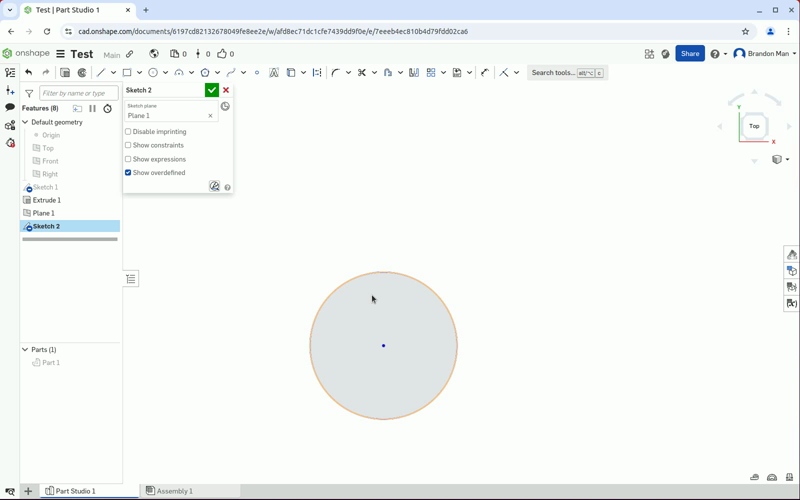
scroll(-6)
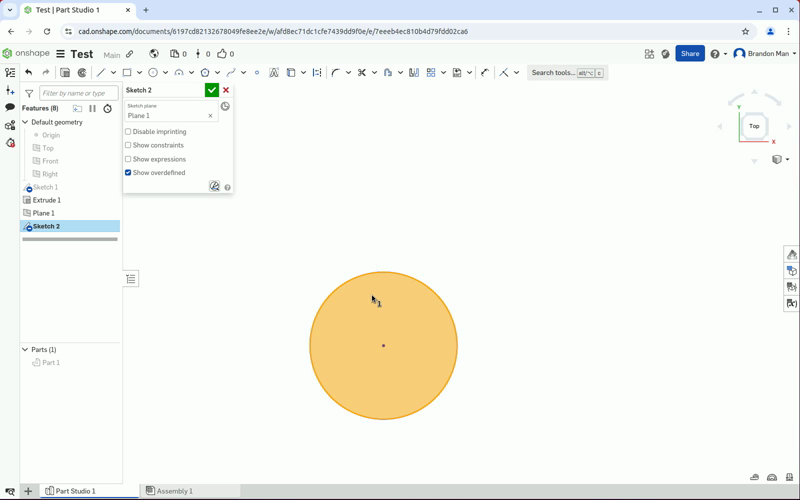
scroll(-6)
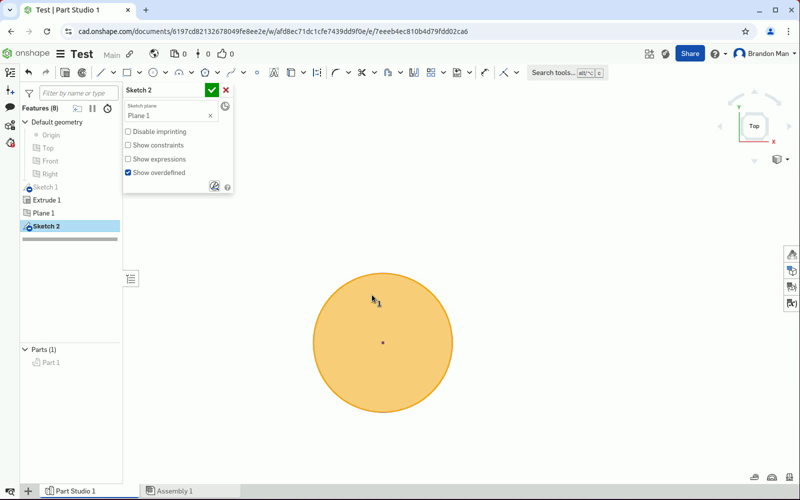
scroll(-6)
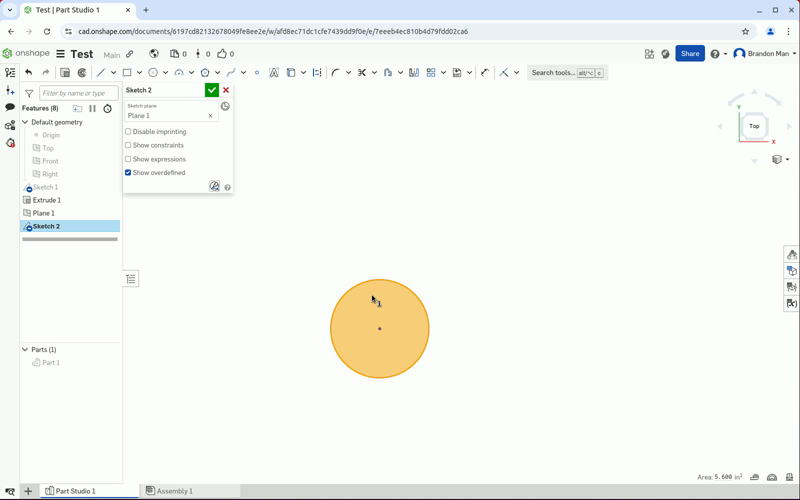
scroll(-6)
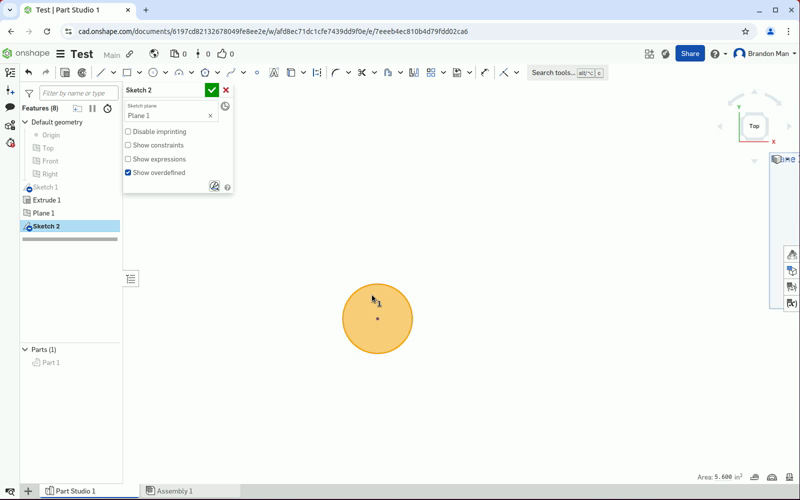
scroll(-6)
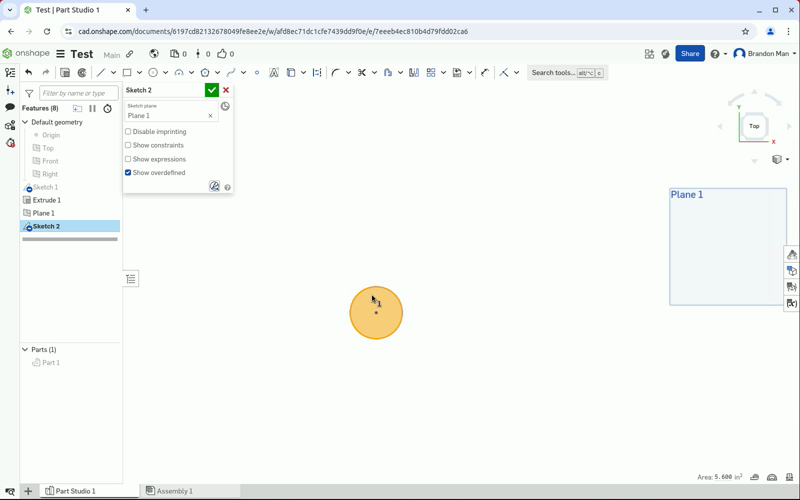
scroll(-6)
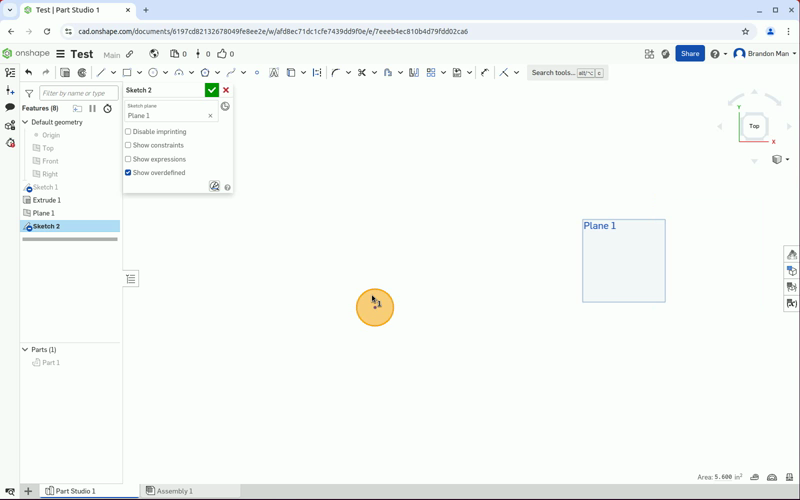
scroll(-6)
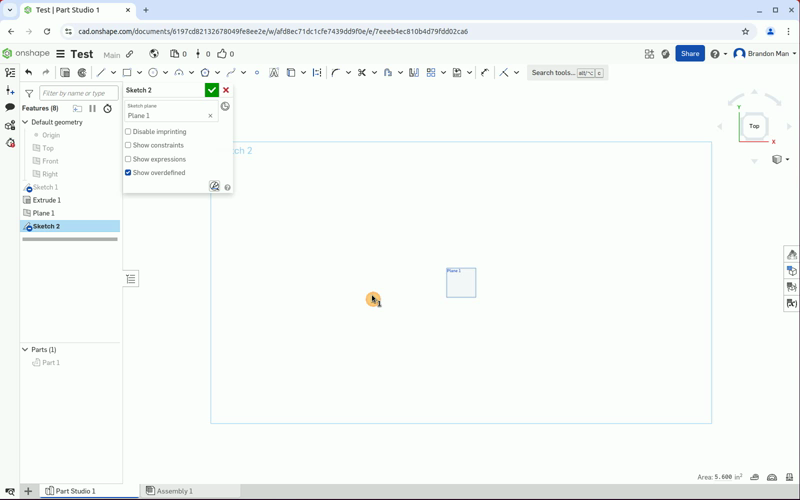
mouse_move(73, 352)
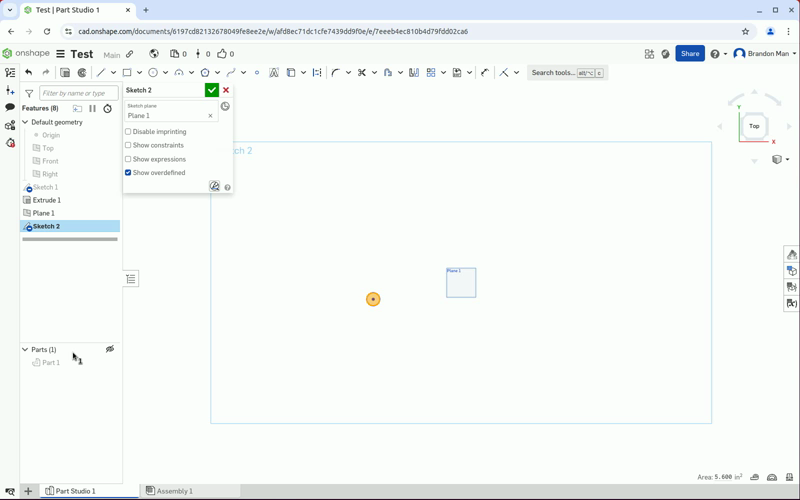
key(shift+y)
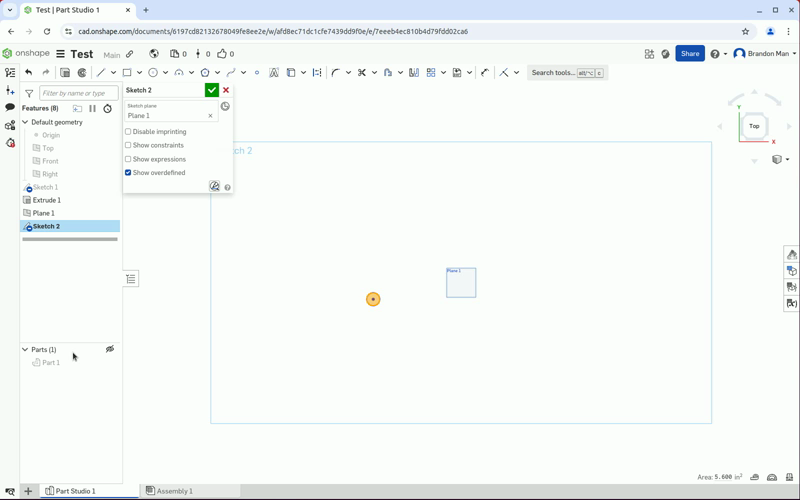
key(shift+e)
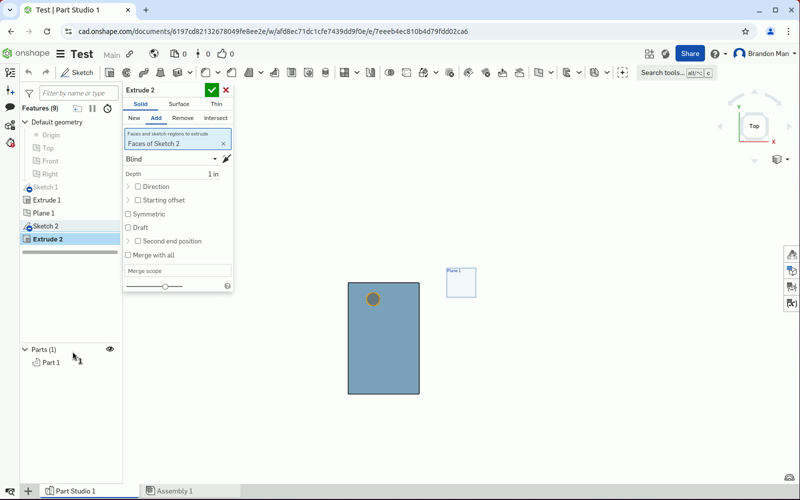
mouse_move(143, 106)
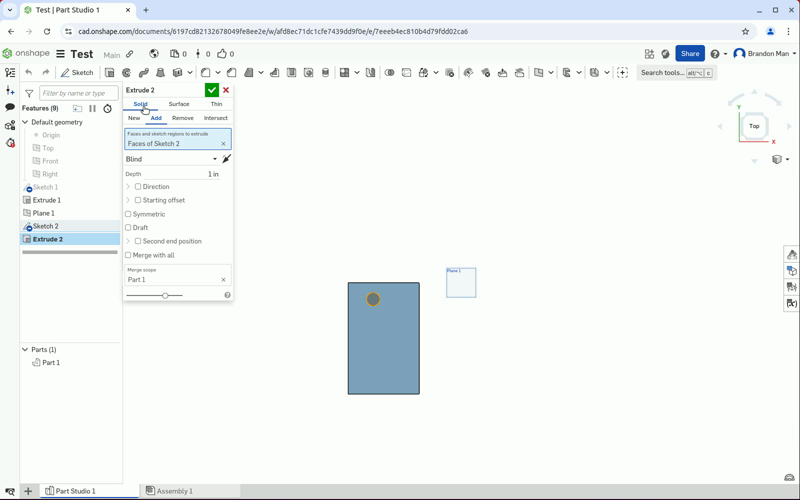
click(143, 106)
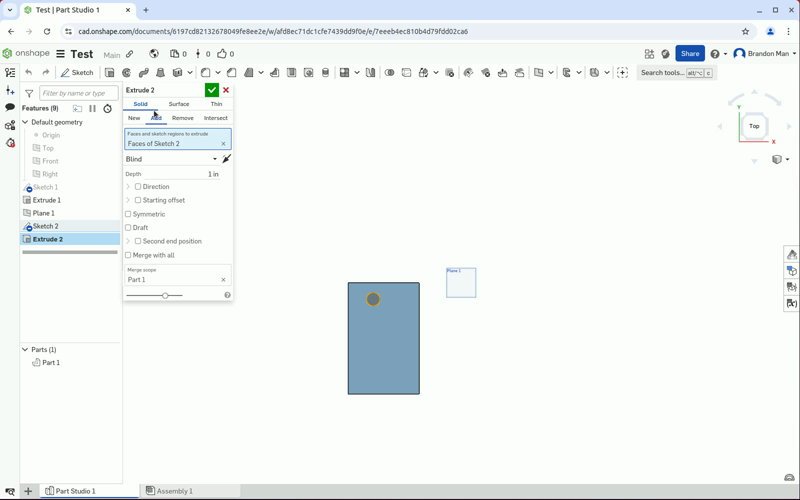
mouse_move(186, 120)
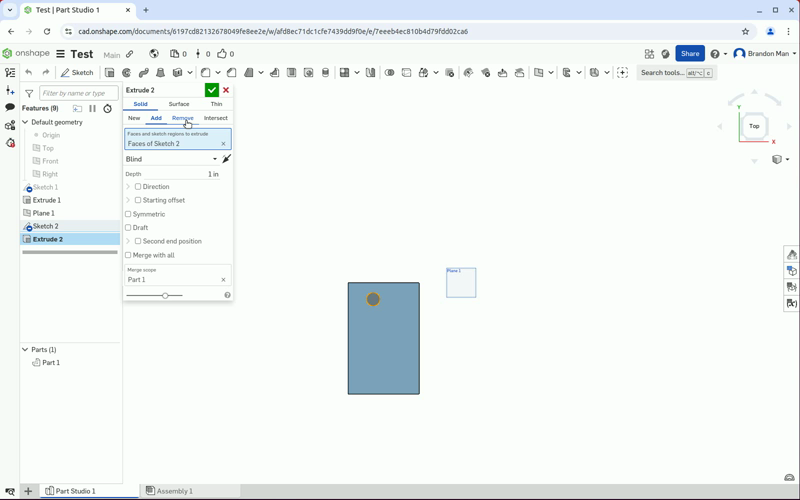
click(186, 120)
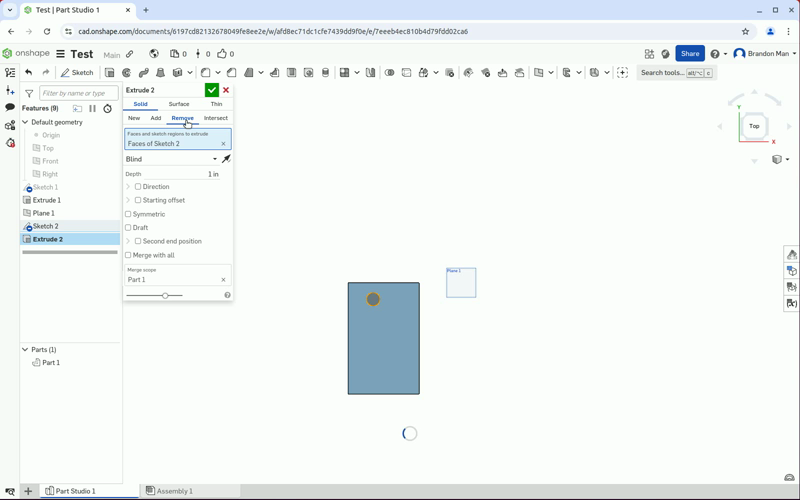
key(tab, 4)
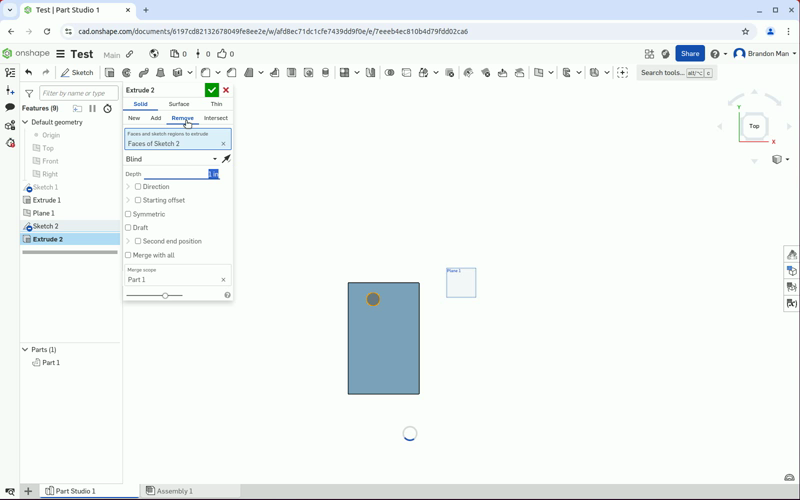
text(4.574)
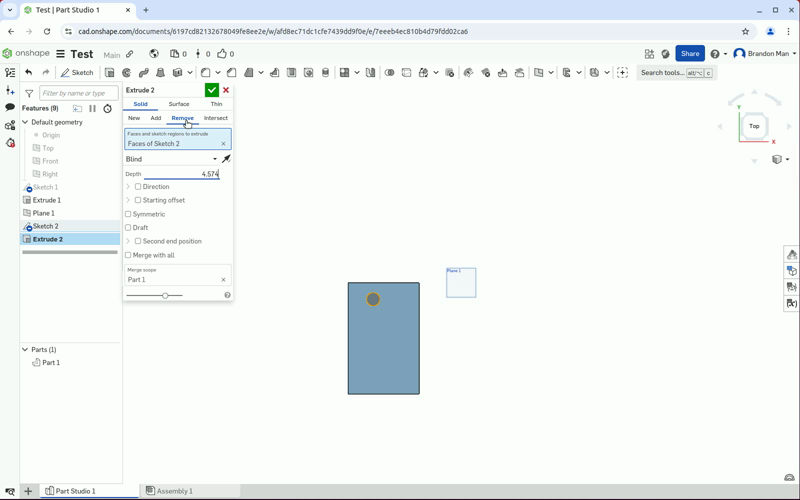
key(tab, 6)
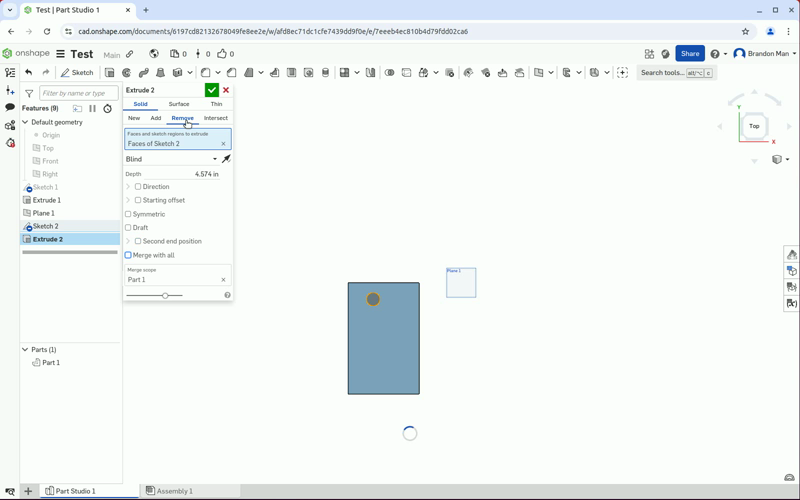
key(space)
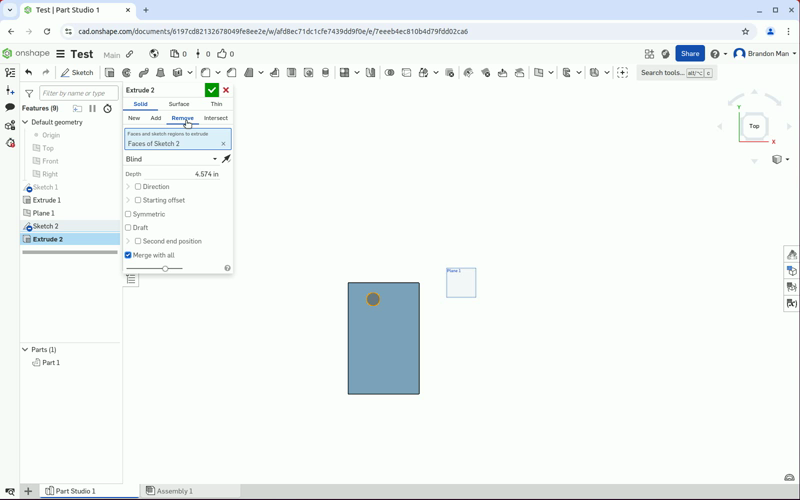
key(enter)
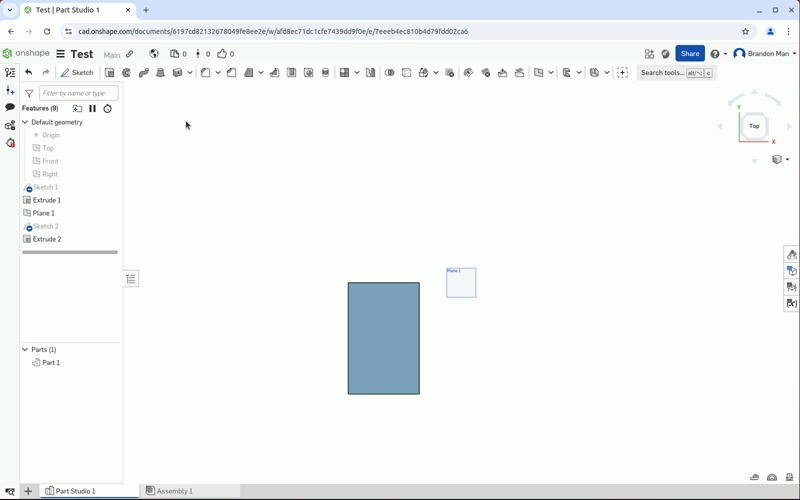
key(shift+h)
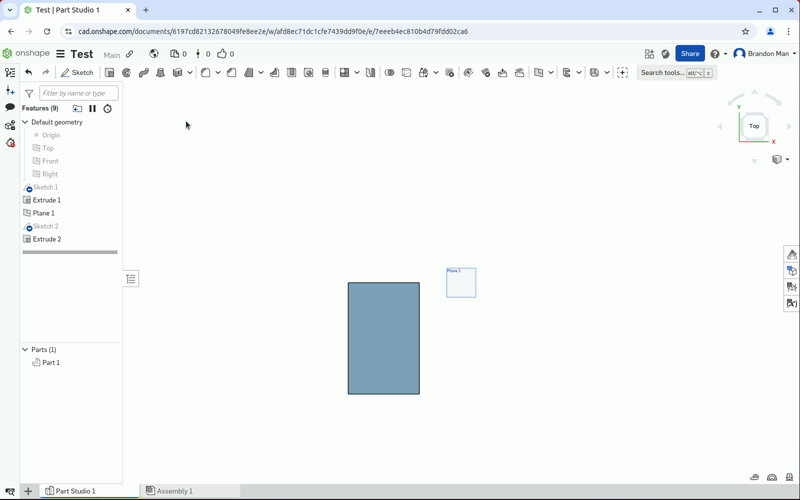
key(shift+h)
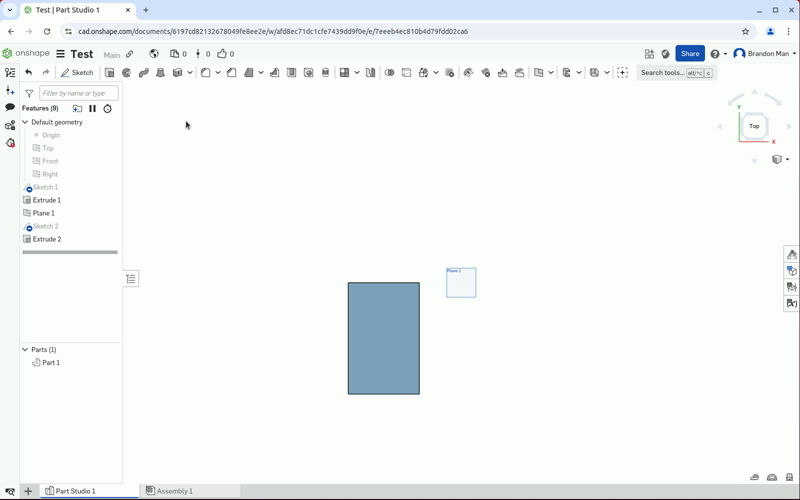
mouse_move(73, 189)
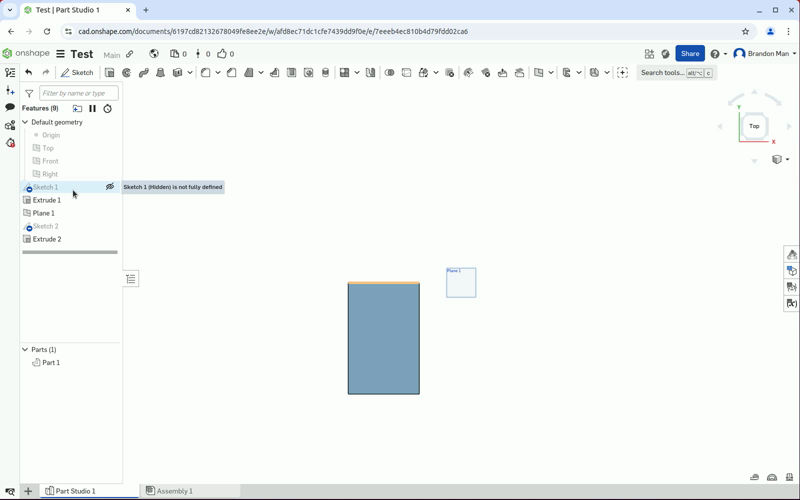
click(73, 189)
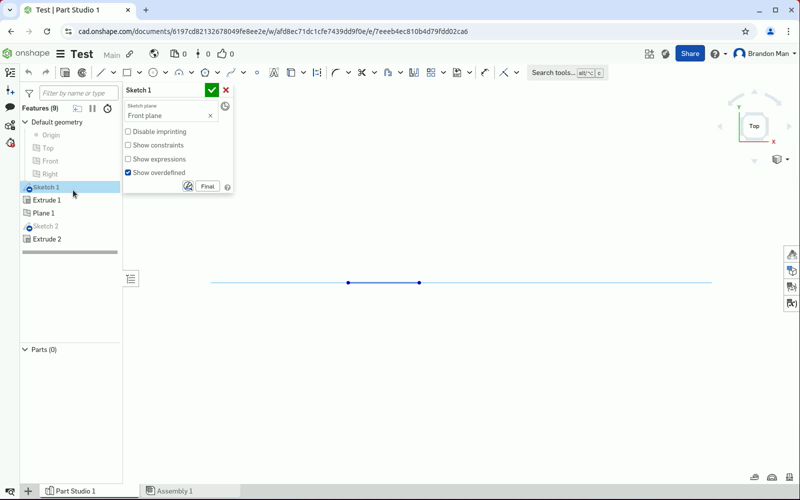
mouse_move(229, 92)
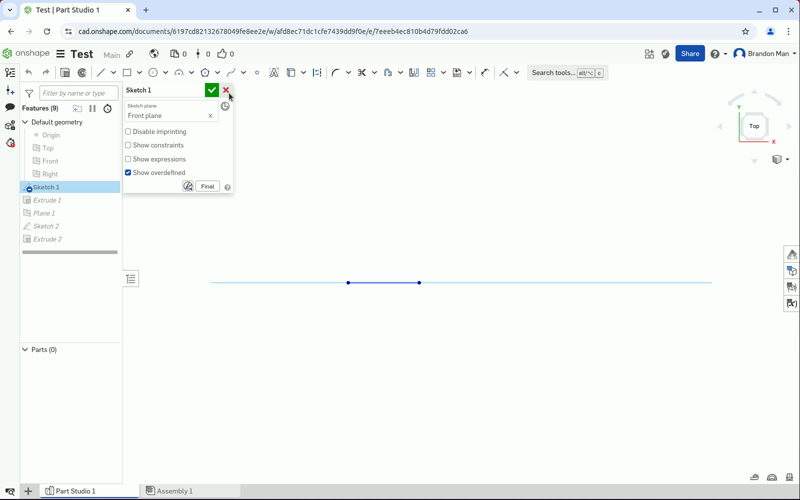
click(229, 92)
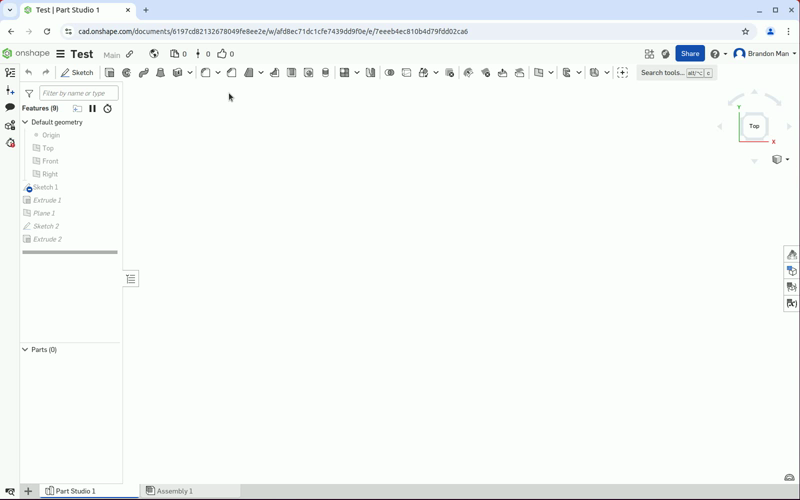
key(shift+s)
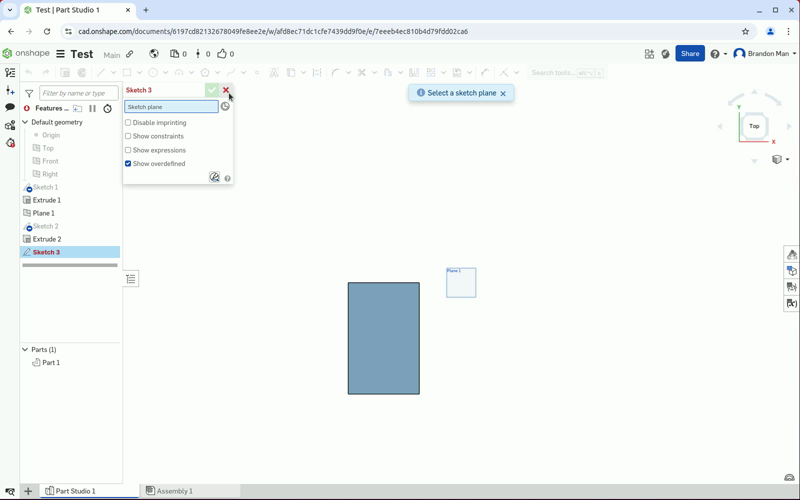
mouse_move(73, 215)
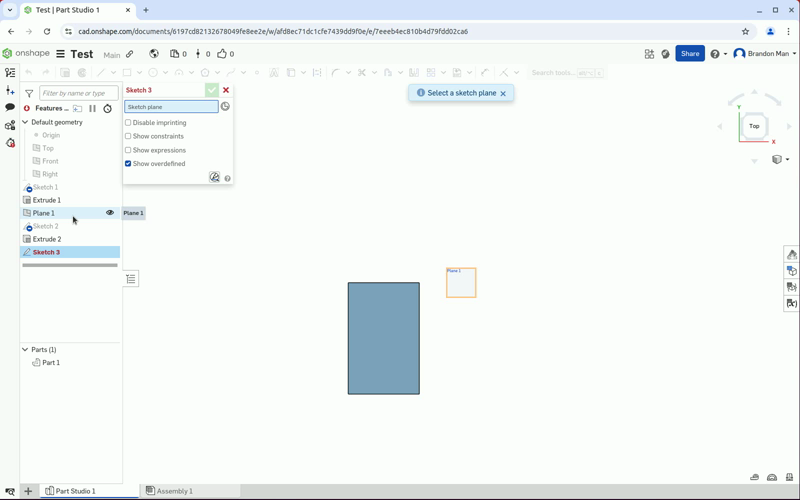
click(73, 215)
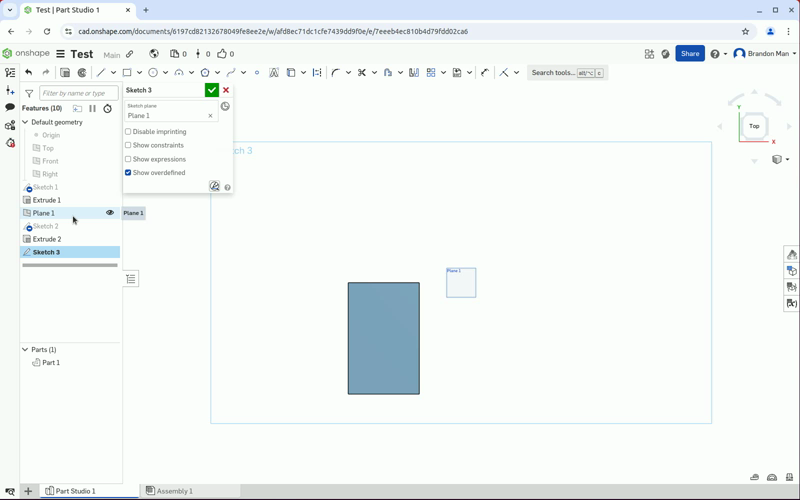
mouse_move(73, 352)
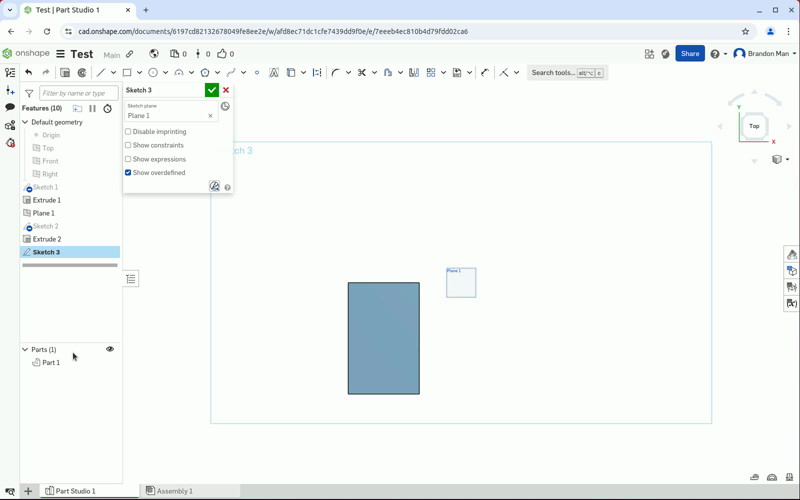
key(y)
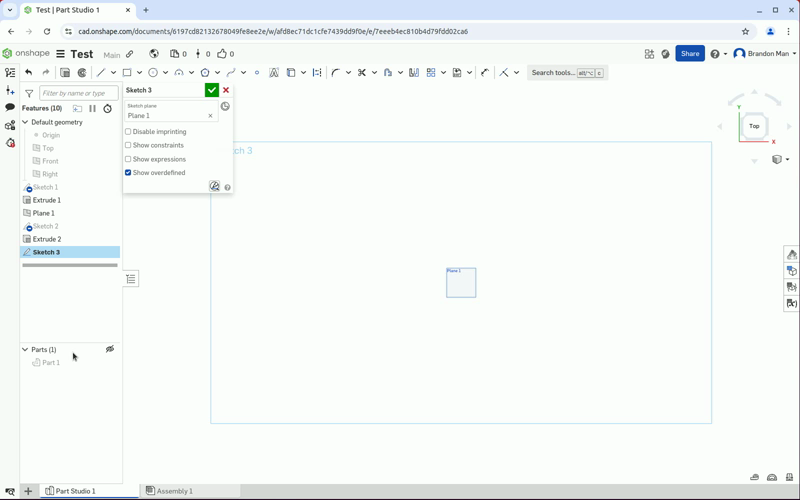
key(c)
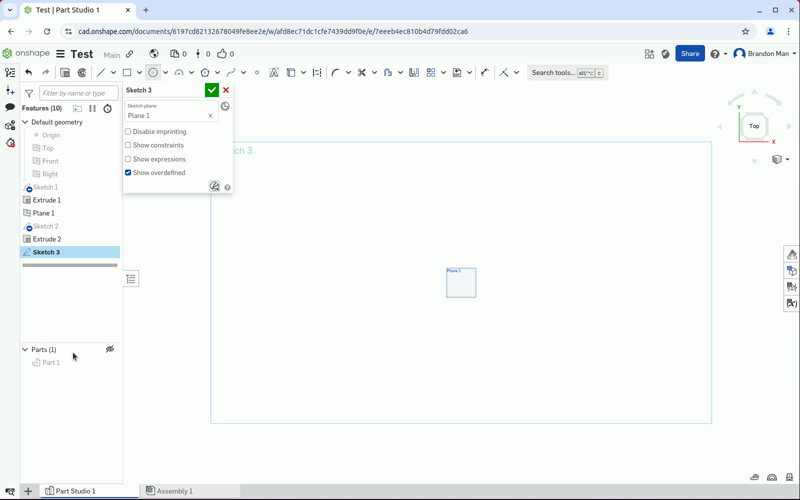
key_down(shift)
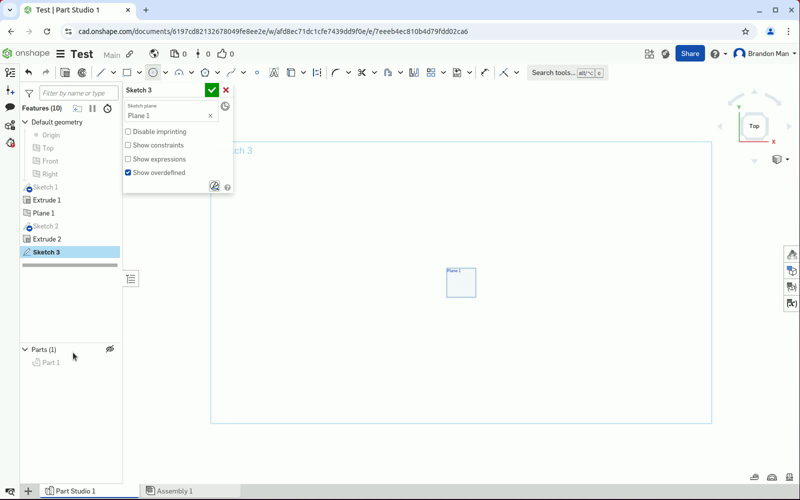
mouse_move(389, 360)
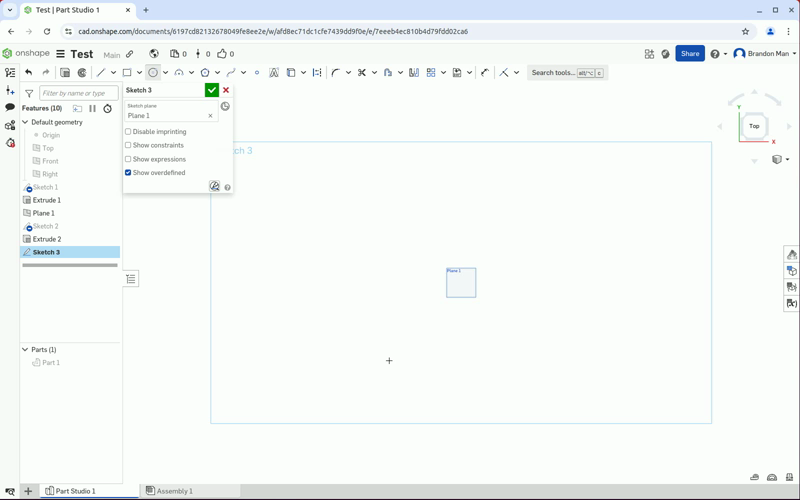
click(389, 360)
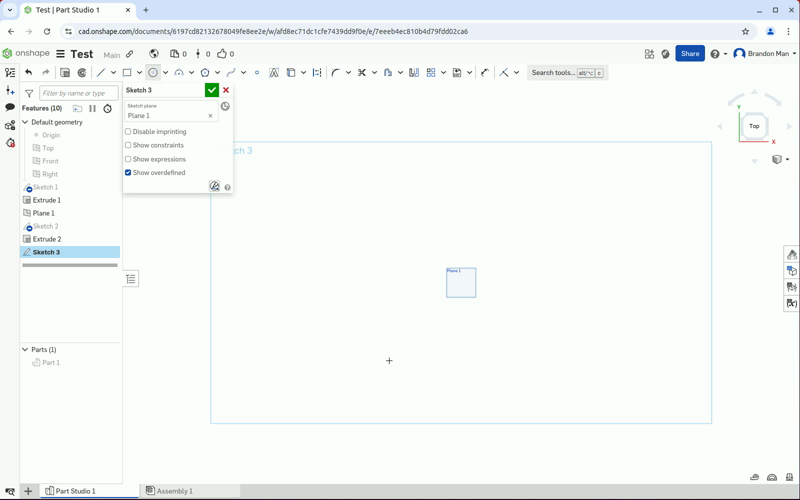
key_up(shift)
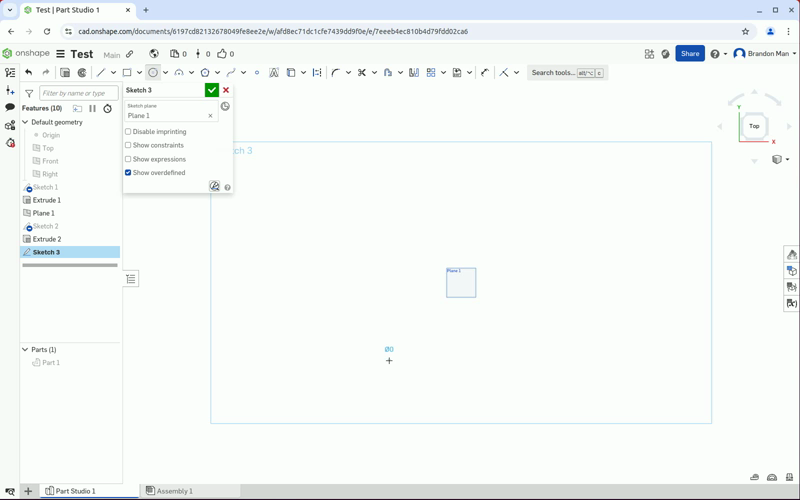
mouse_move(396, 360)
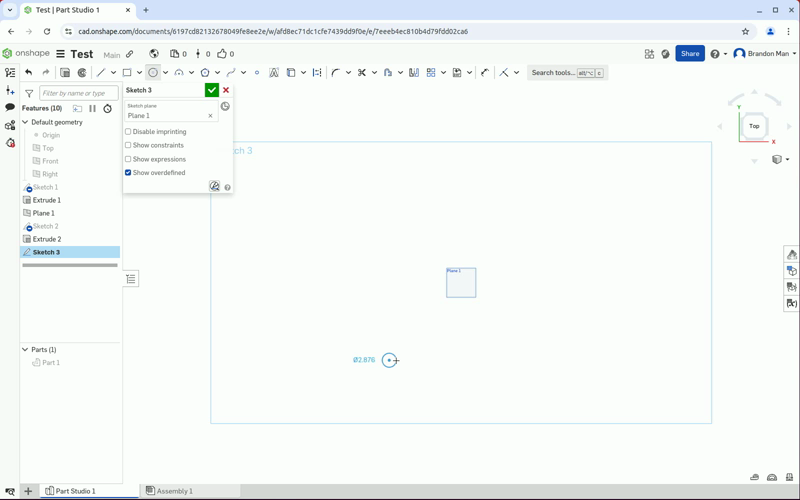
click(396, 360)
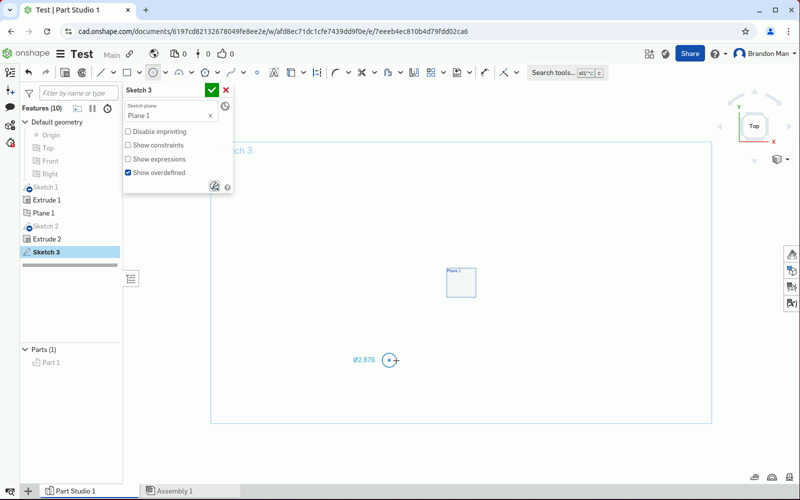
key(esc)
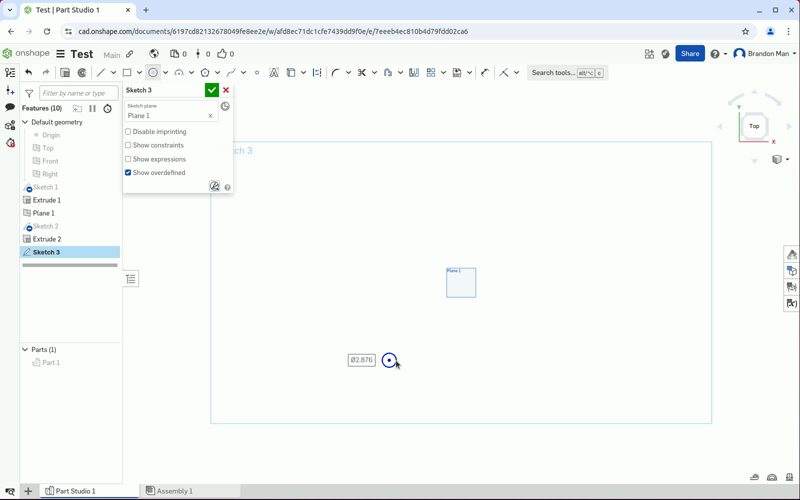
mouse_move(390, 365)
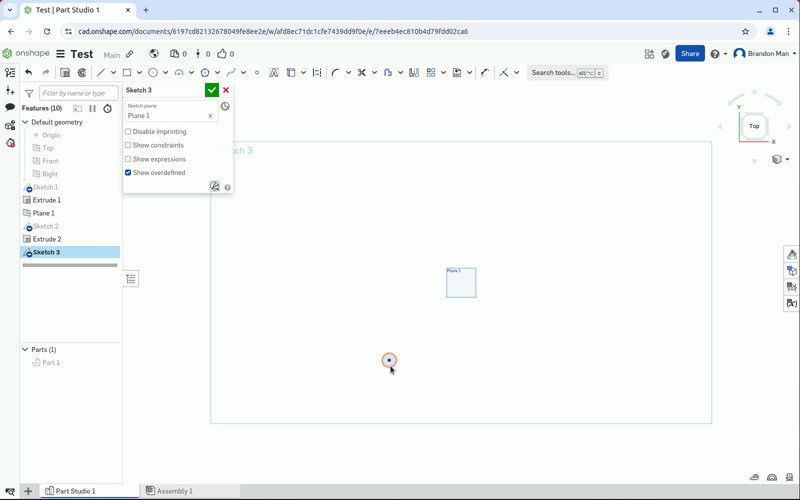
scroll(6)
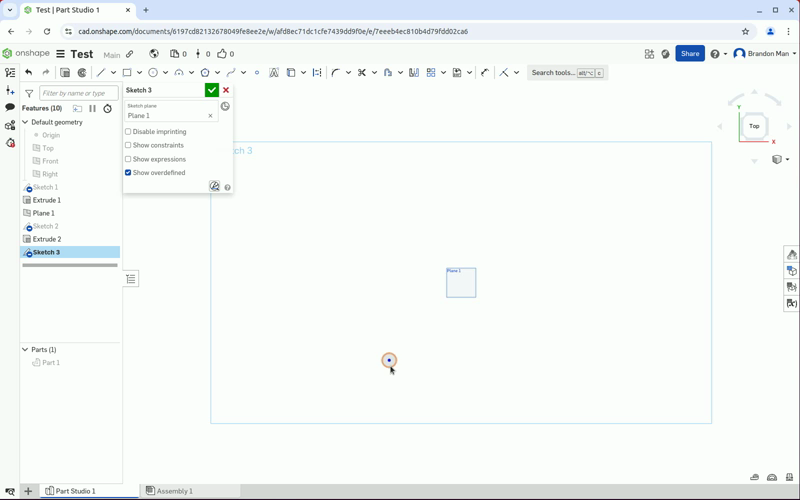
scroll(6)
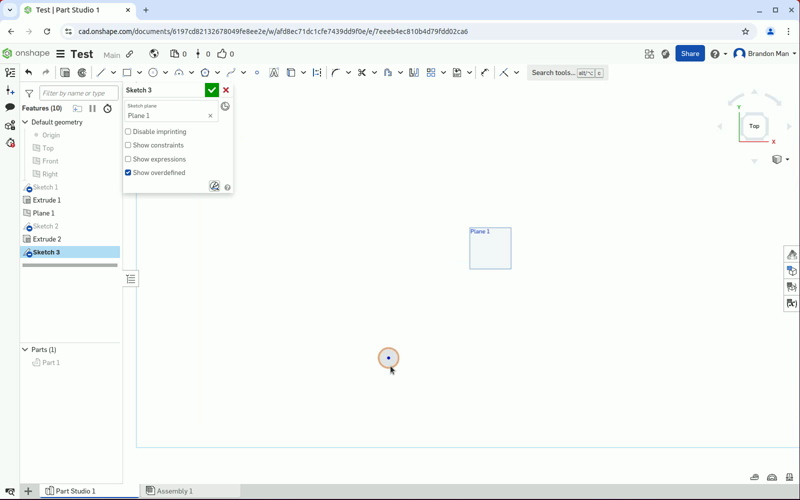
scroll(6)
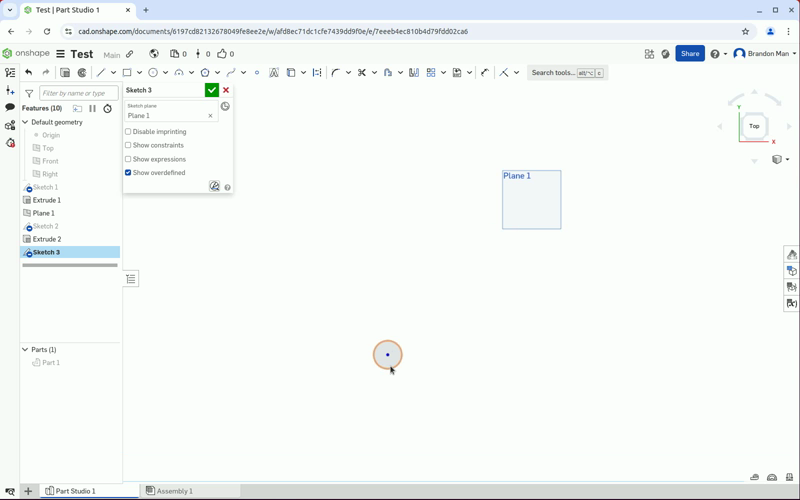
scroll(6)
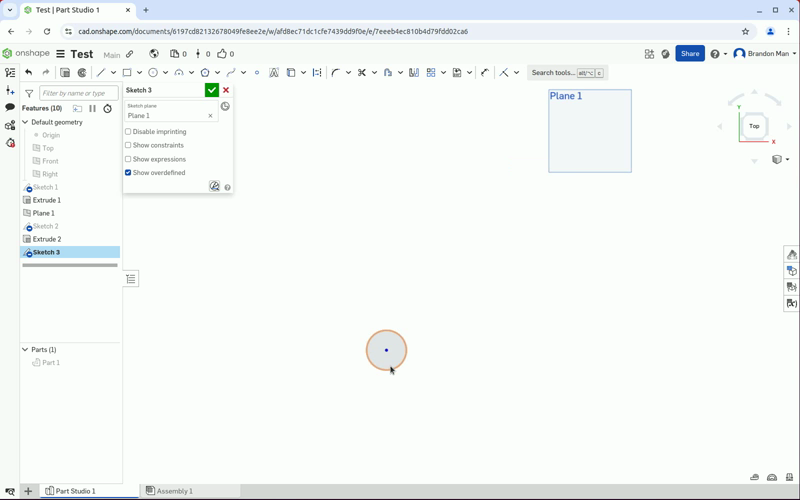
scroll(6)
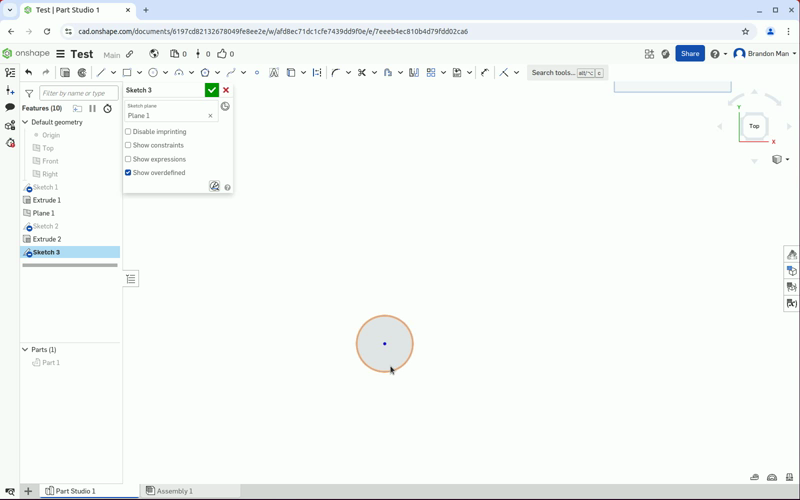
scroll(6)
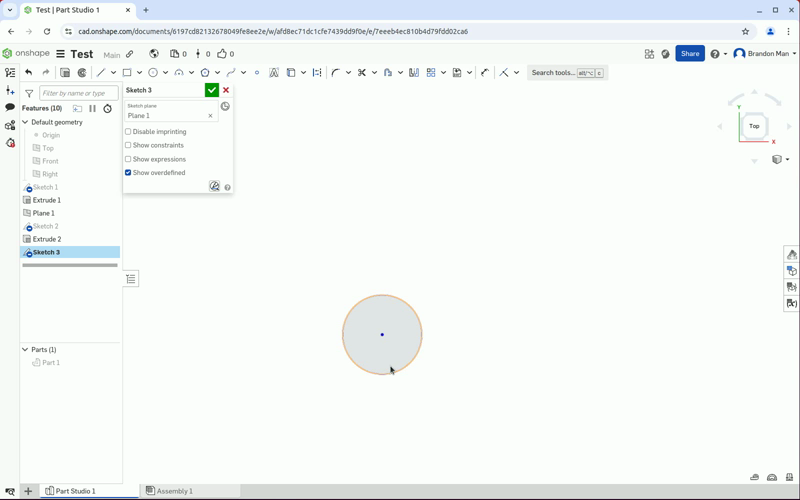
scroll(6)
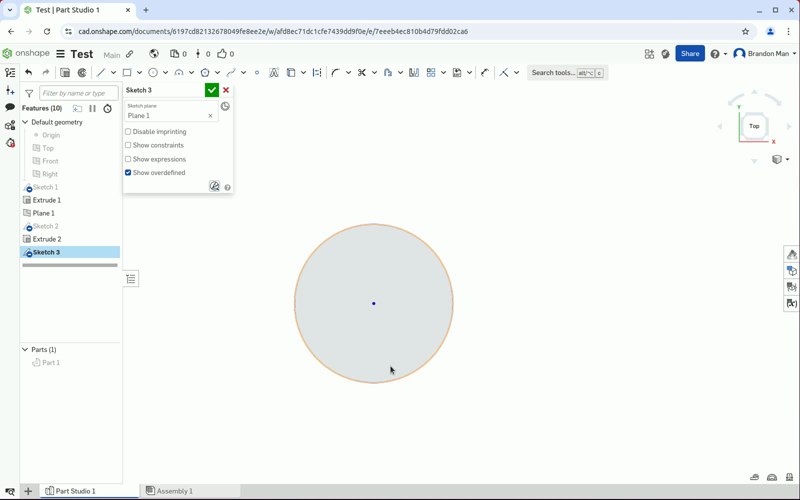
click(390, 365)
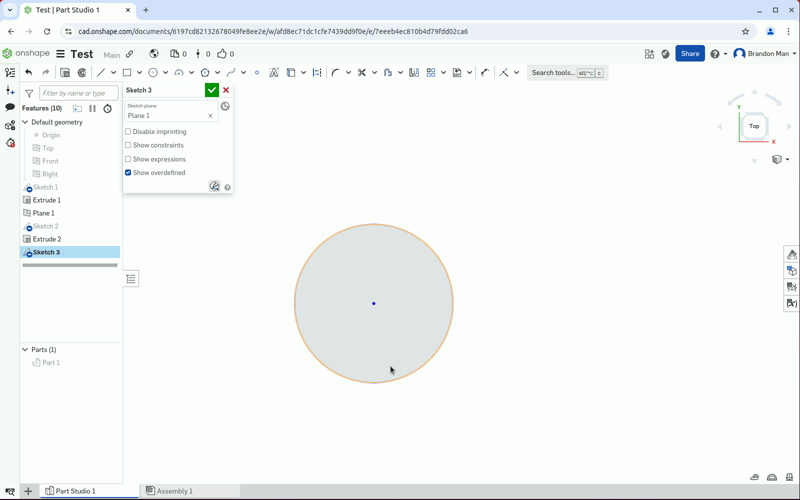
scroll(-6)
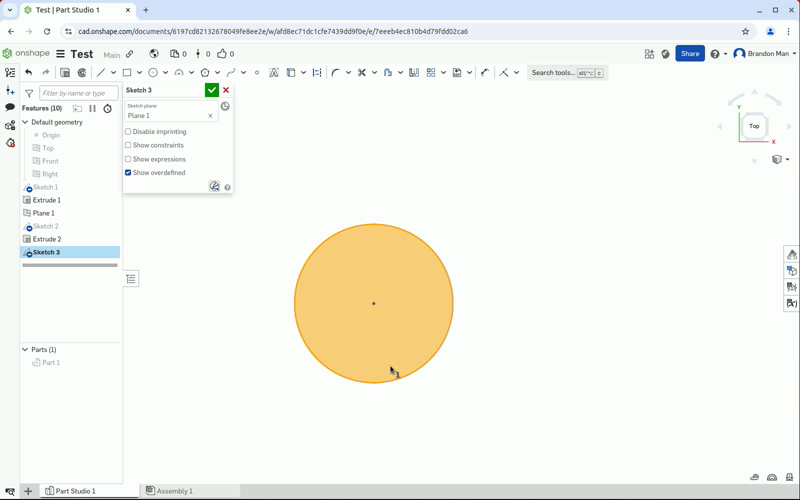
scroll(-6)
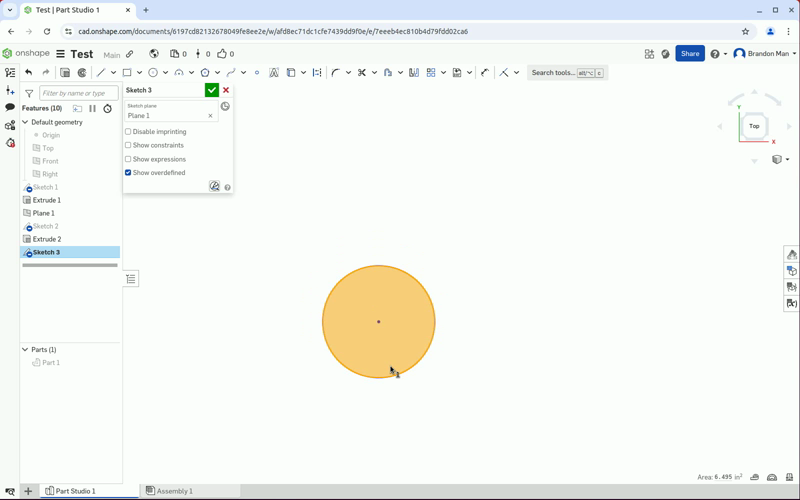
scroll(-6)
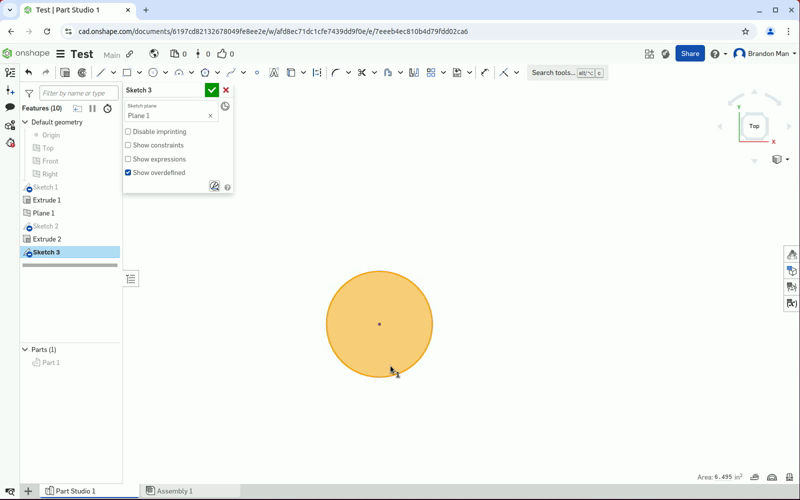
scroll(-6)
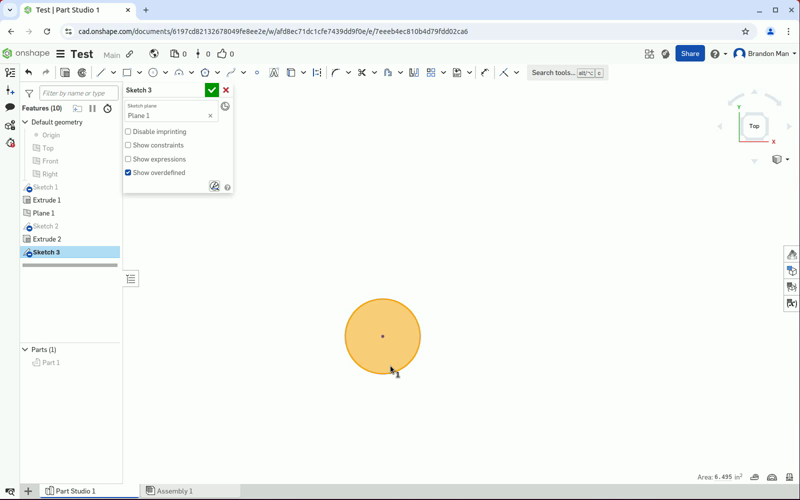
scroll(-6)
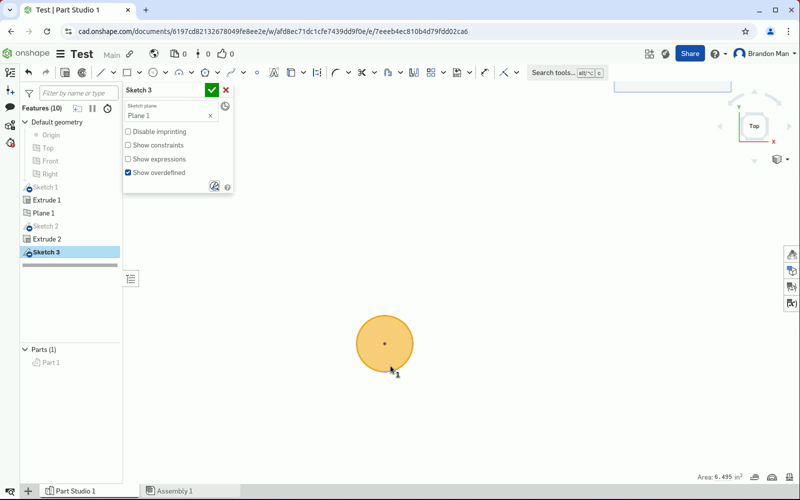
scroll(-6)
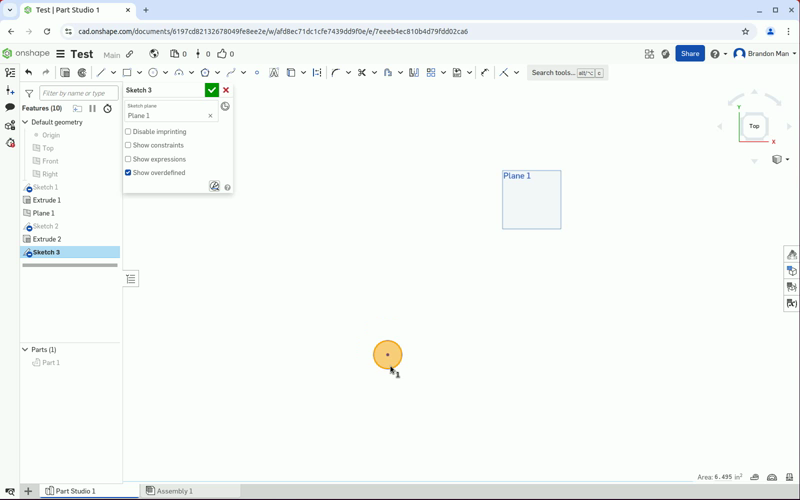
scroll(-6)
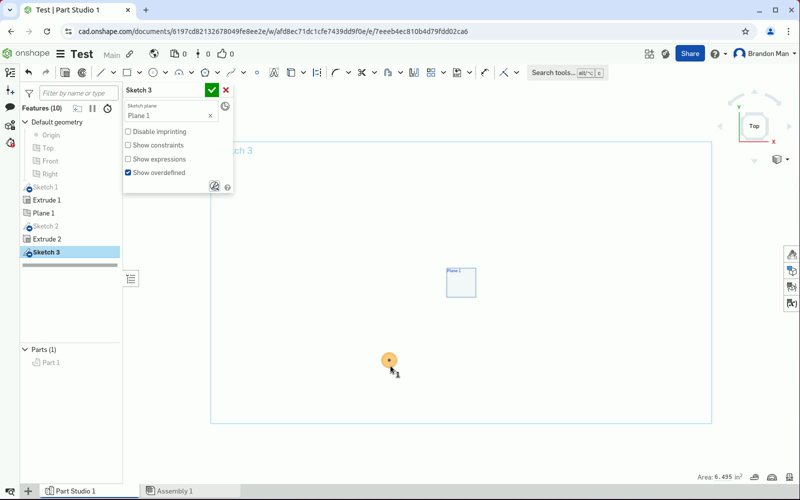
mouse_move(73, 352)
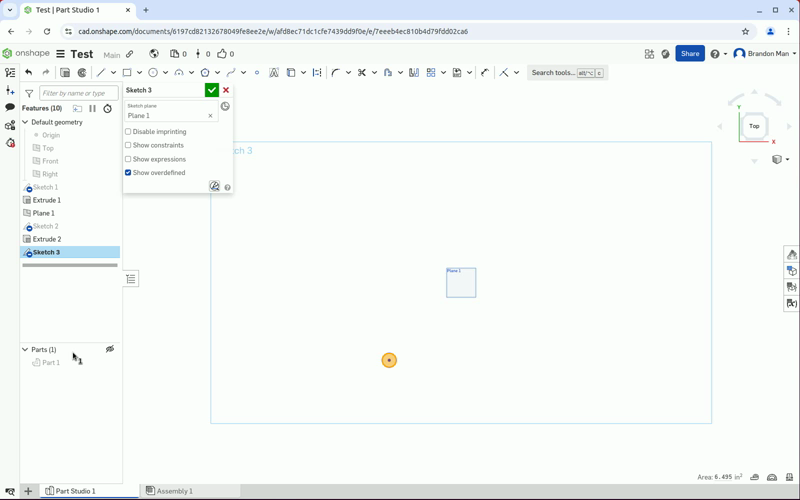
key(shift+y)
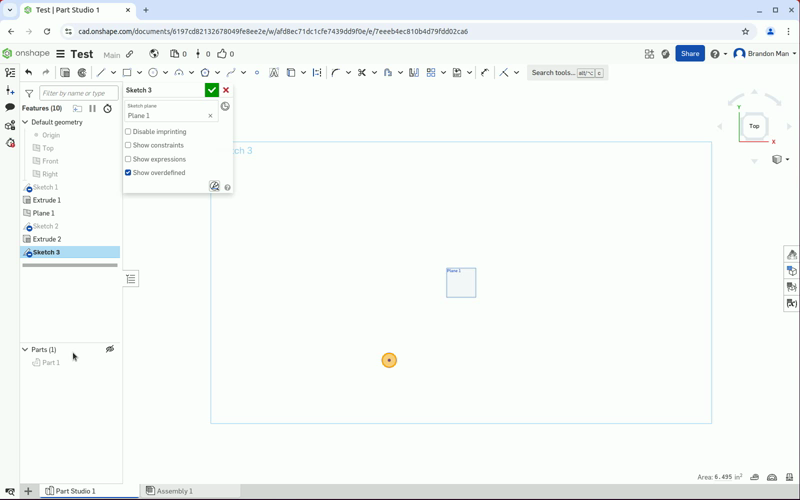
key(shift+e)
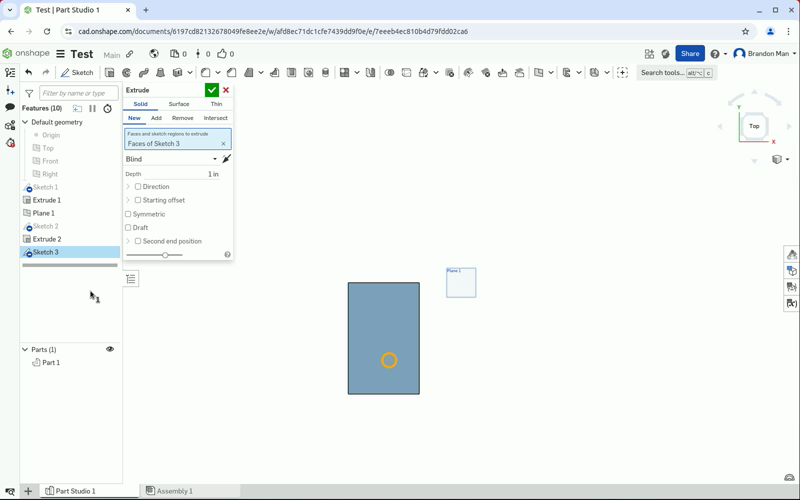
mouse_move(143, 106)
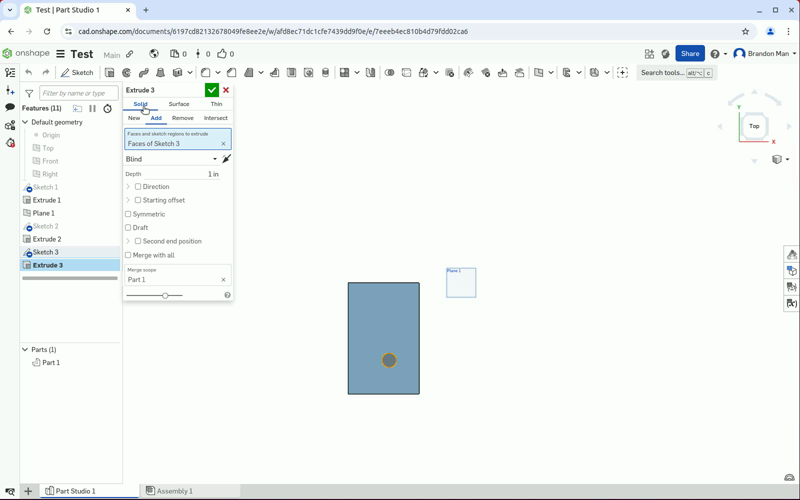
click(143, 106)
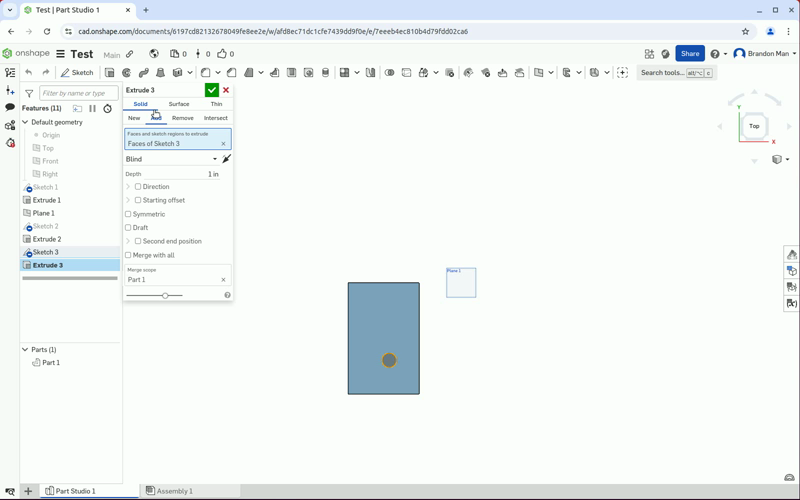
mouse_move(186, 120)
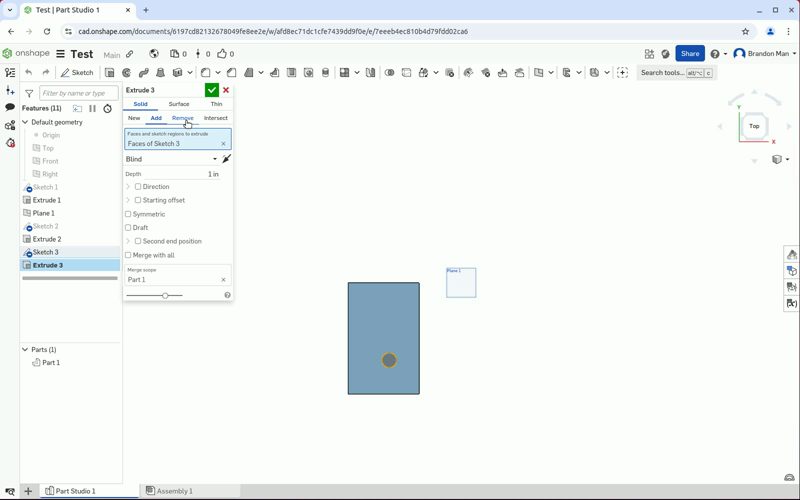
click(186, 120)
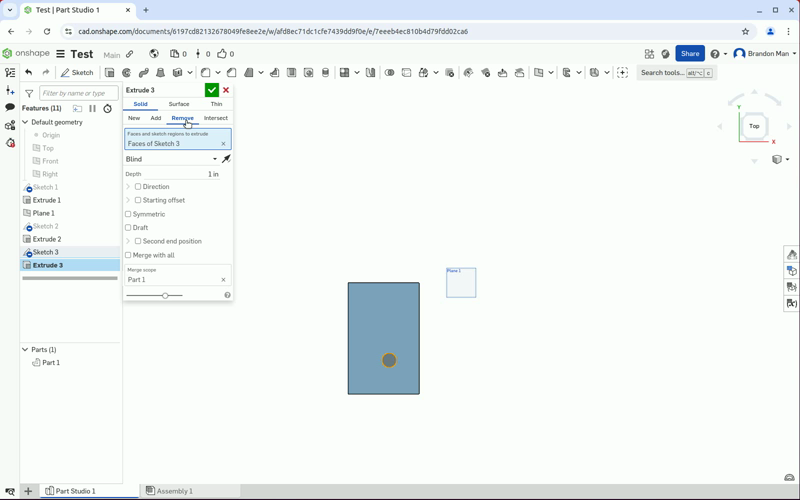
key(tab, 4)
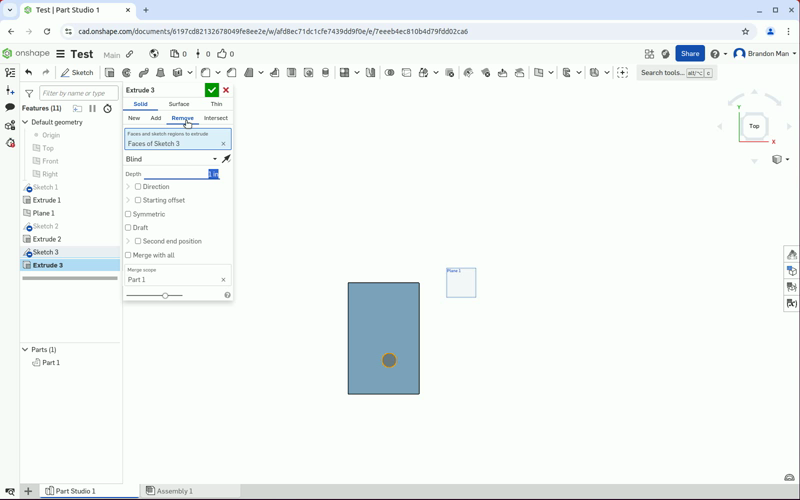
text(4.574)
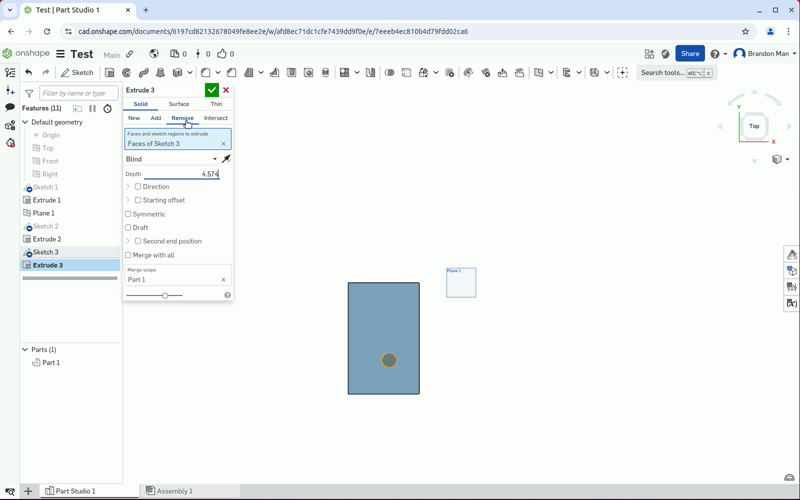
key(tab, 6)
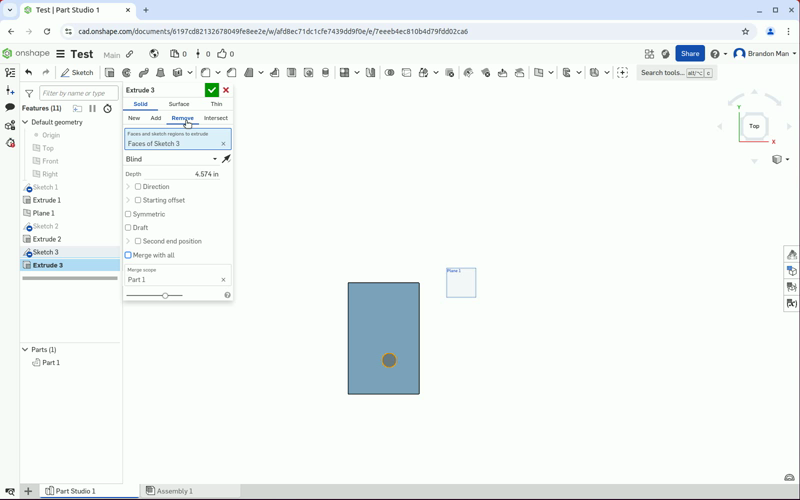
key(space)
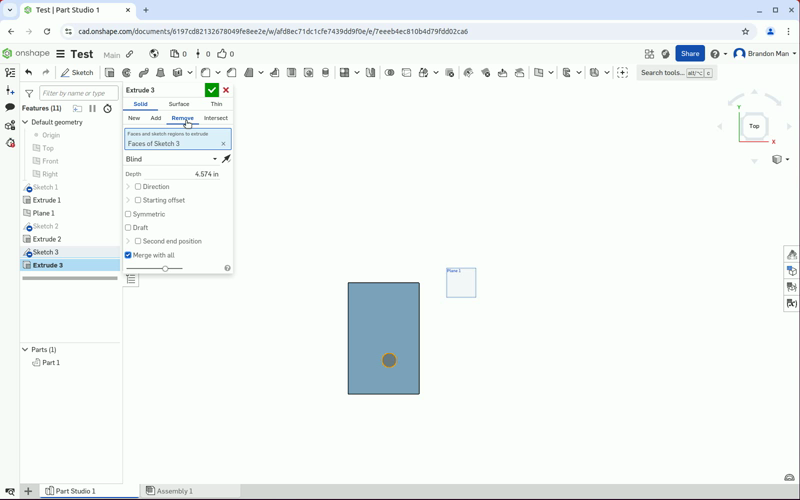
key(enter)
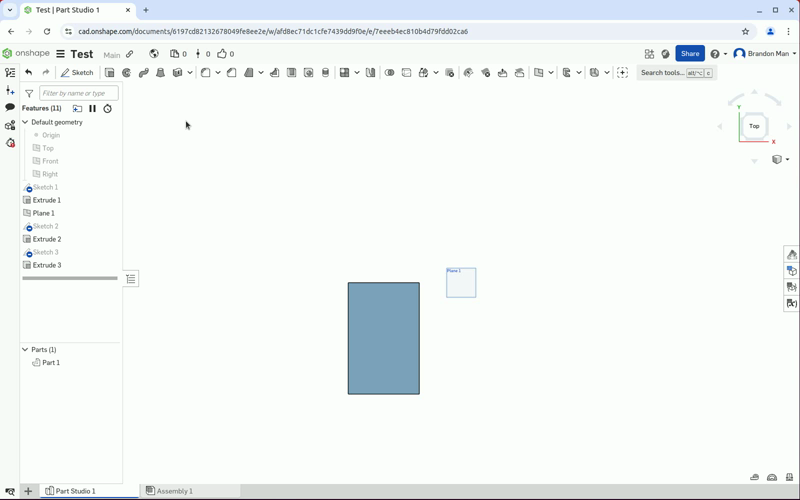
key(shift+h)
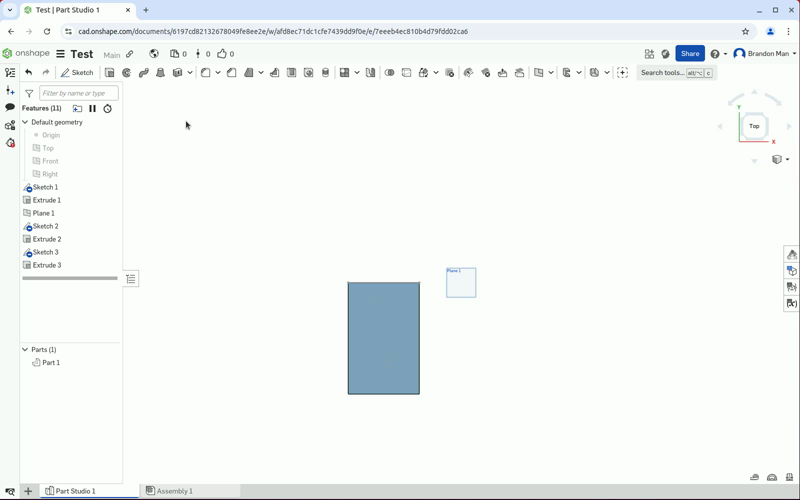
key(shift+h)
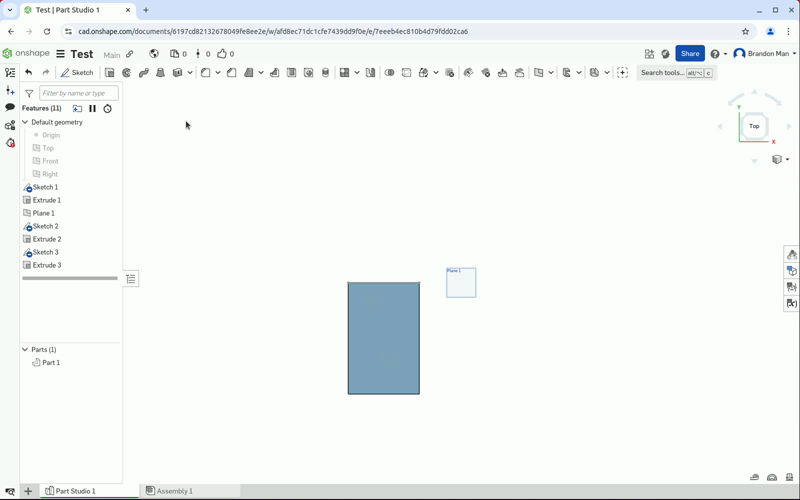
key(shift+7)
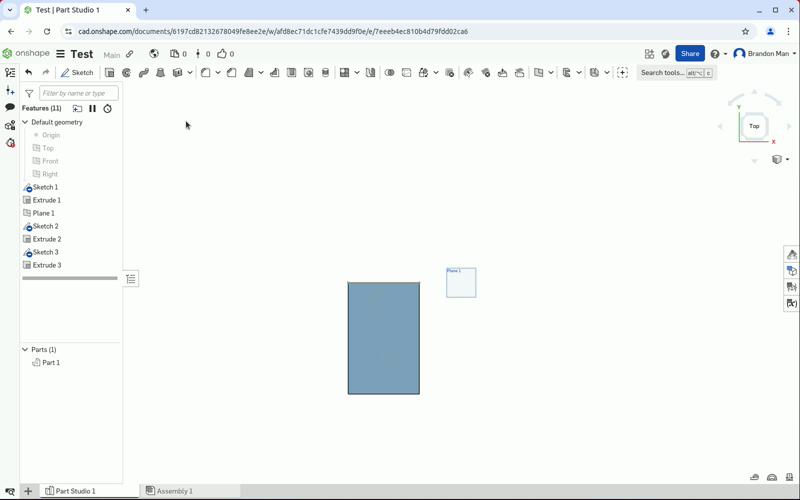
key(up, 3)
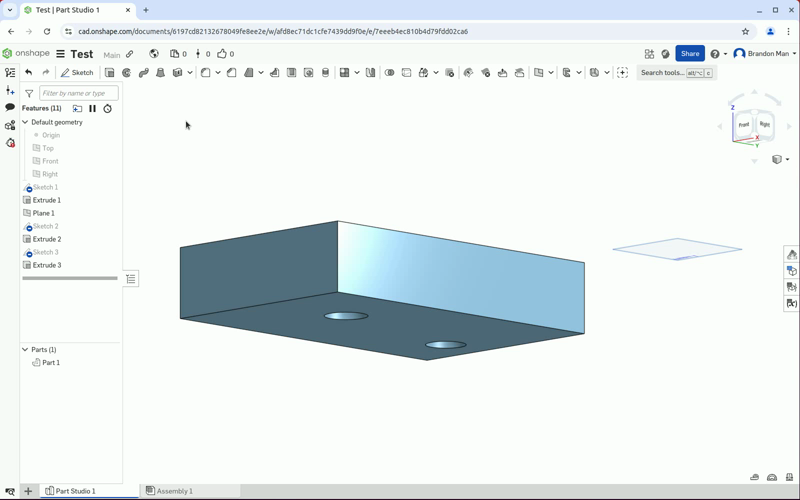
key(left, 3)
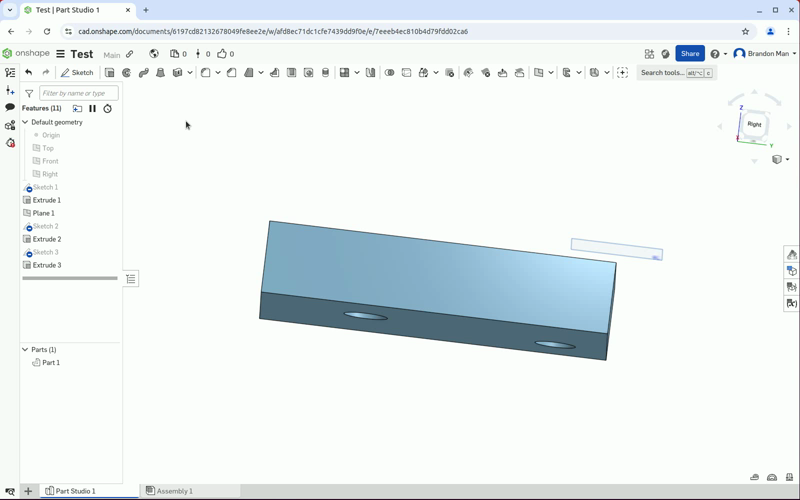
key(right, 3)
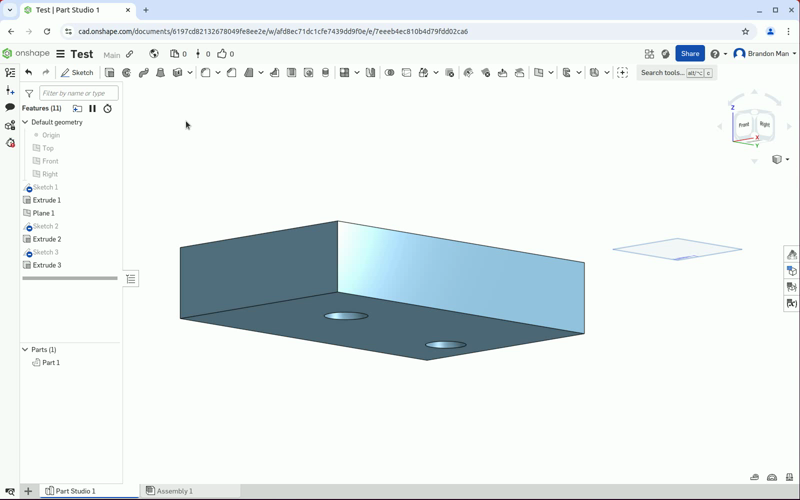
key(down, 3)
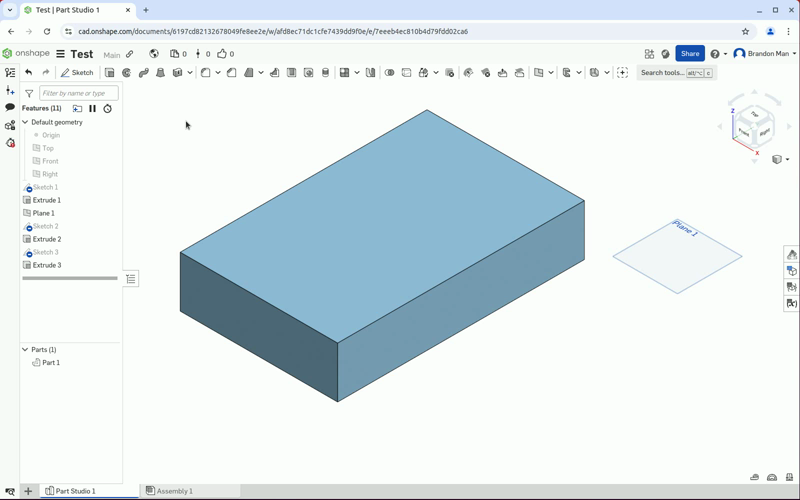
mouse_move(73, 189)
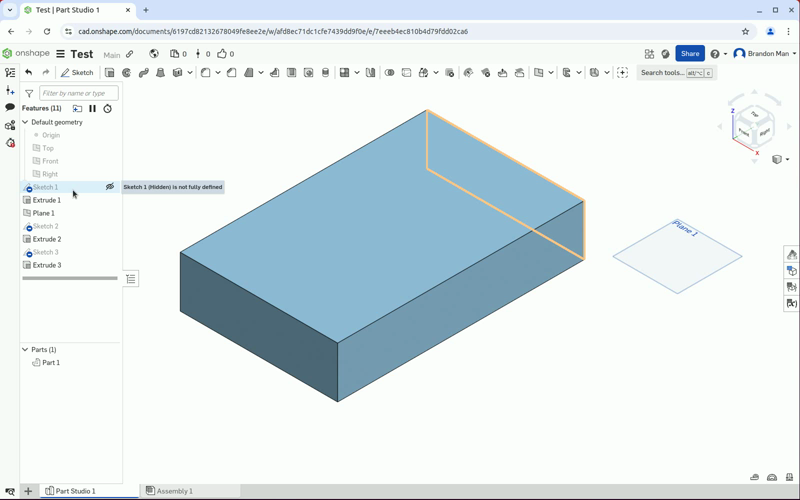
click(73, 189)